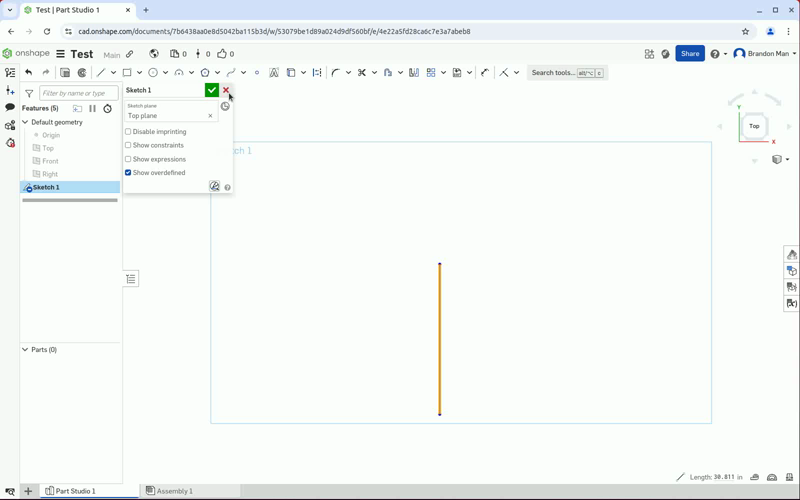
key(shift+h)
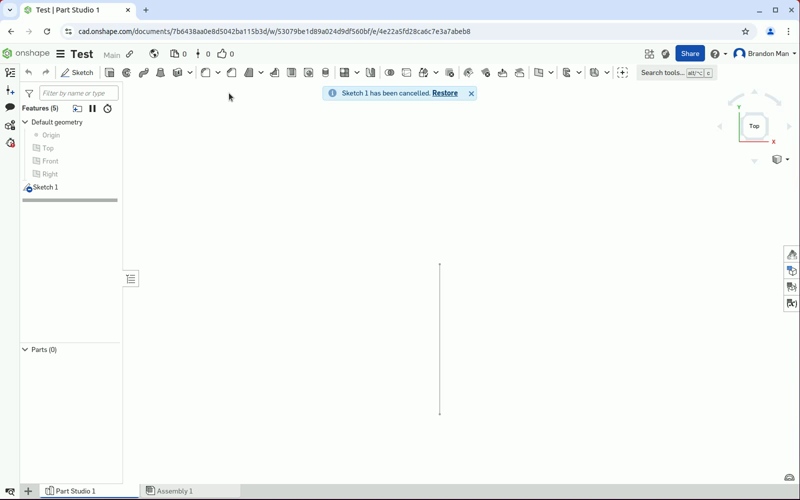
mouse_move(73, 352)
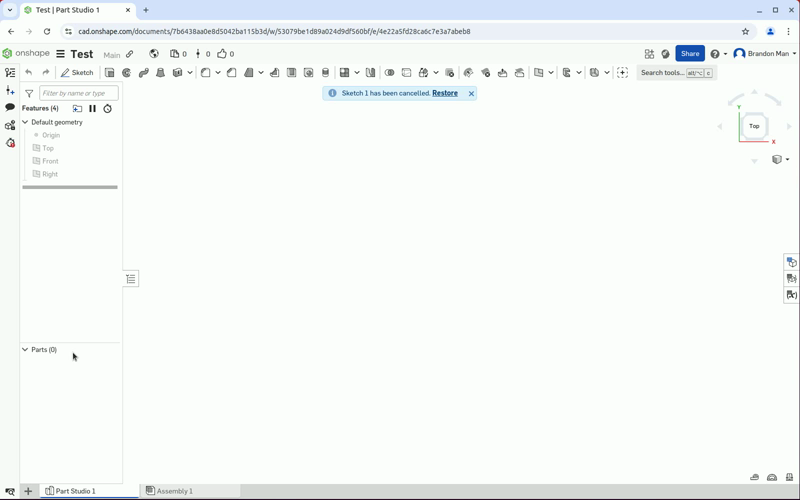
key(y)
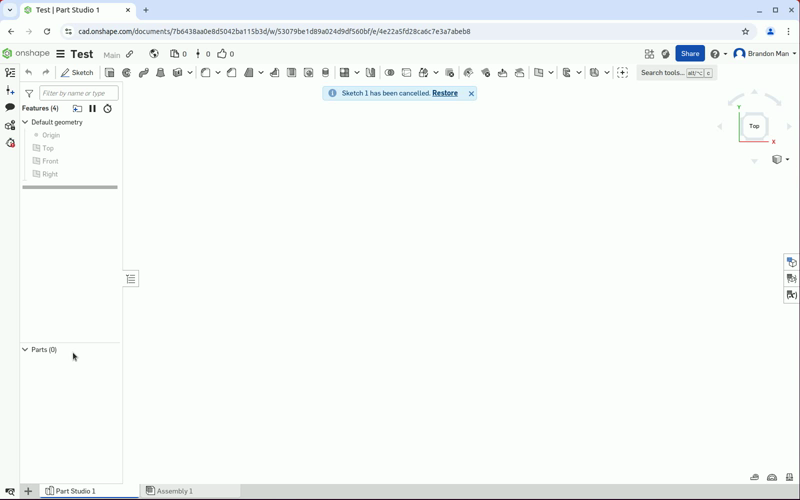
key(shift+p)
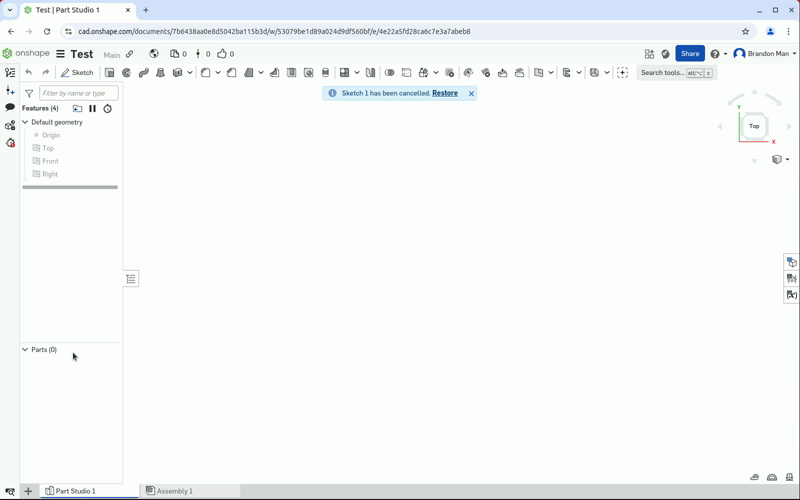
key(space)
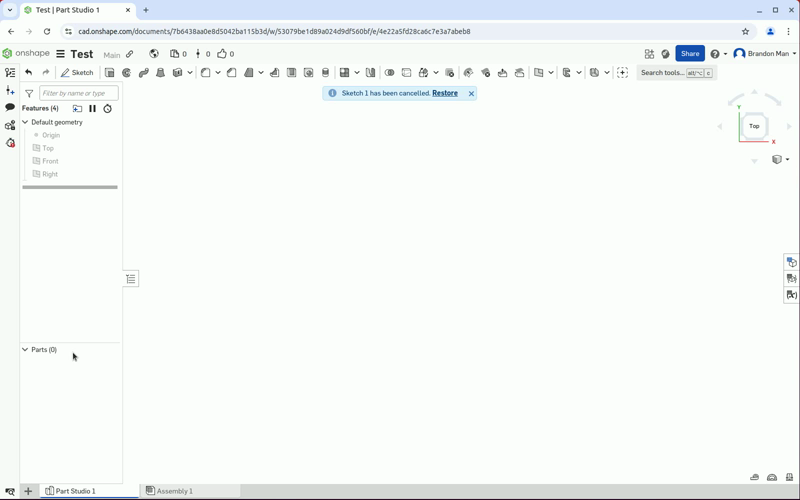
key_down(shift)
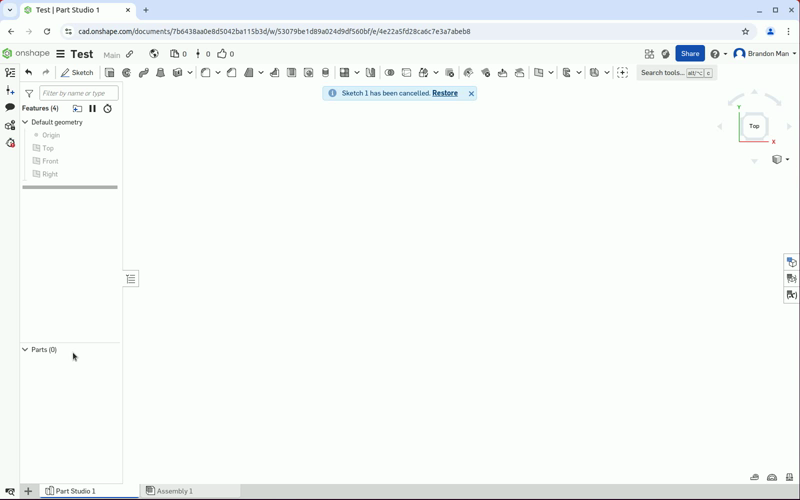
key(up)
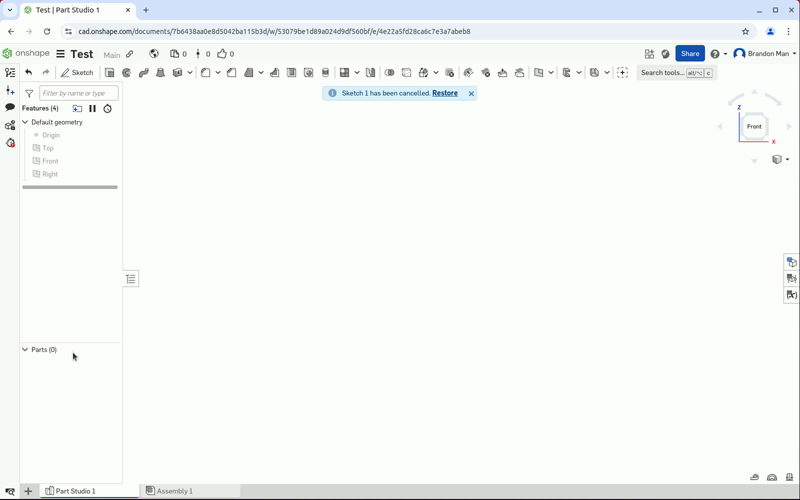
key_up(shift)
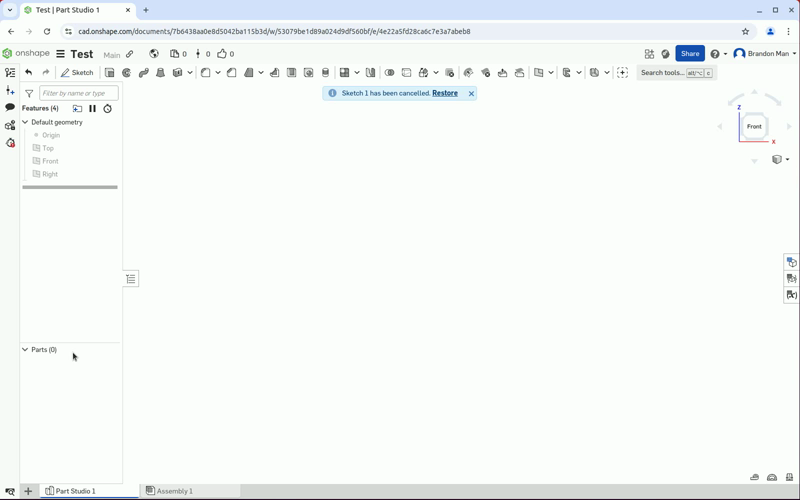
mouse_move(73, 352)
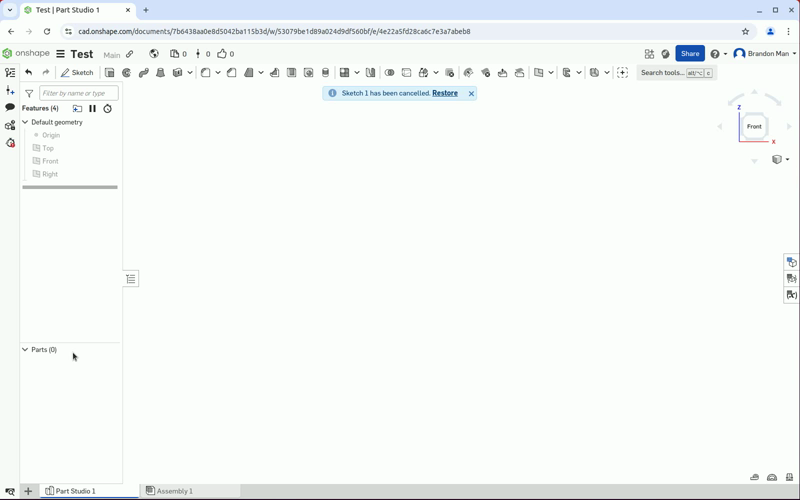
key(shift+y)
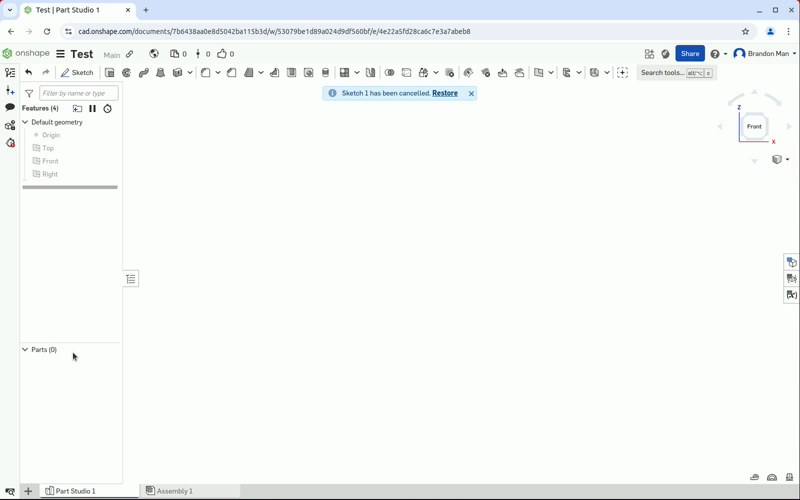
key(shift+s)
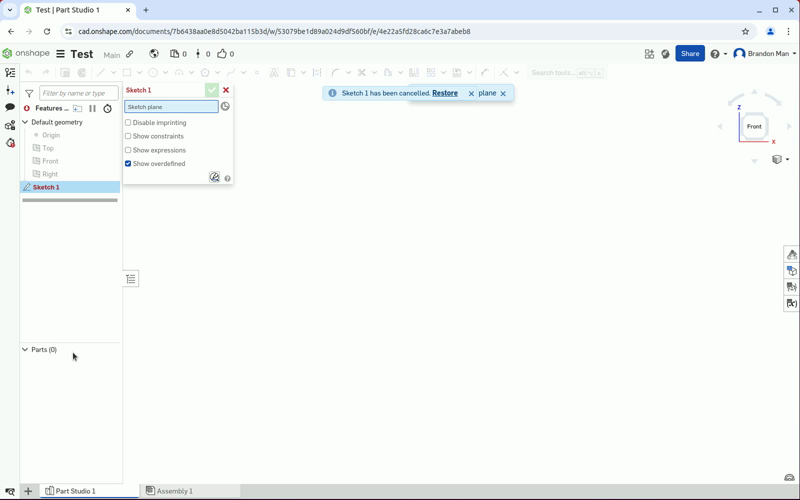
mouse_move(73, 163)
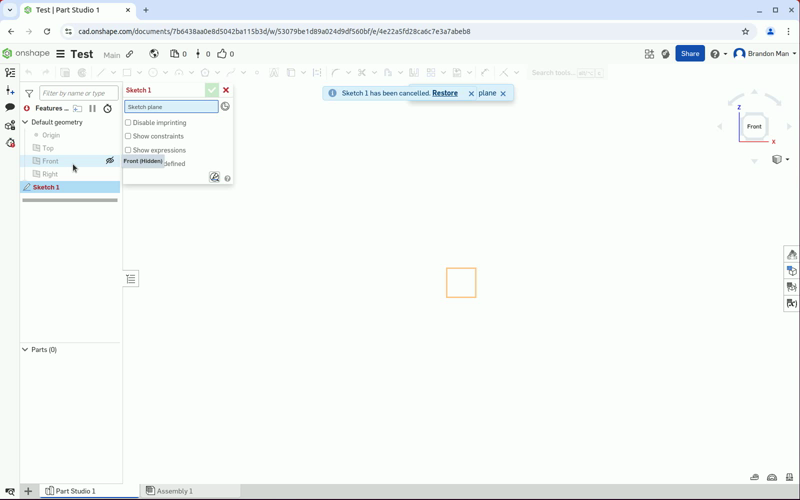
click(73, 163)
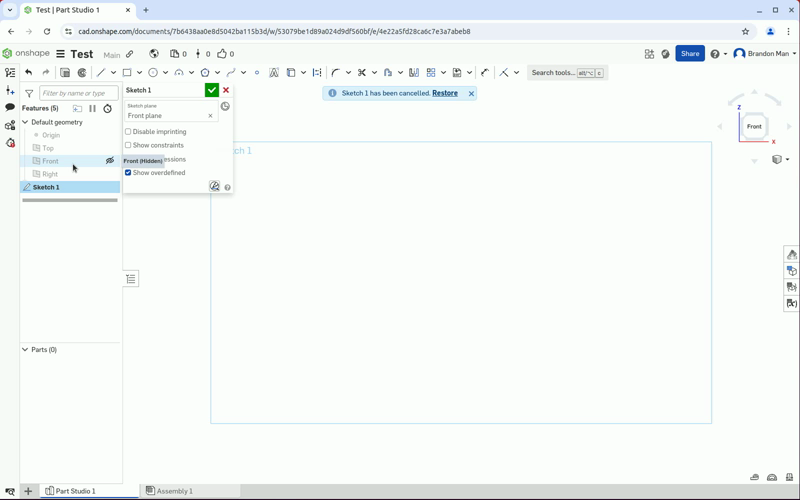
mouse_move(73, 352)
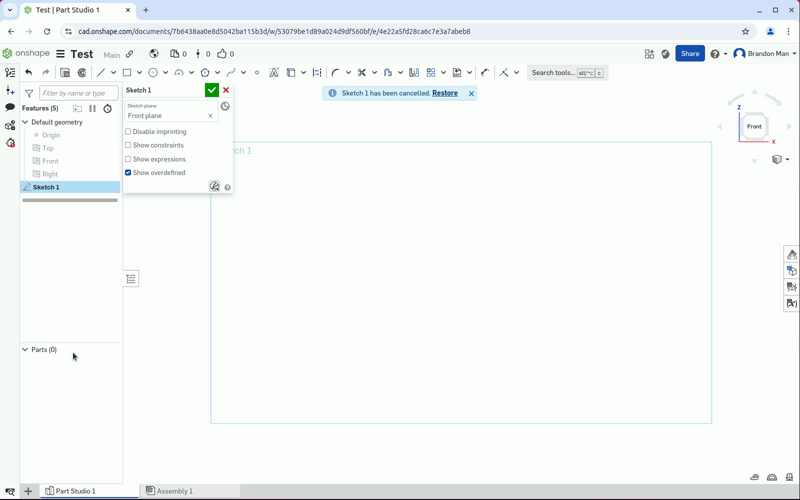
key(y)
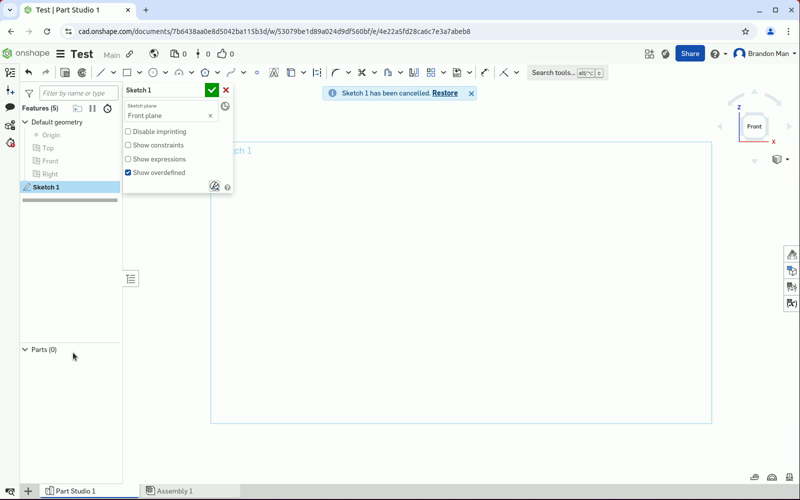
key(l)
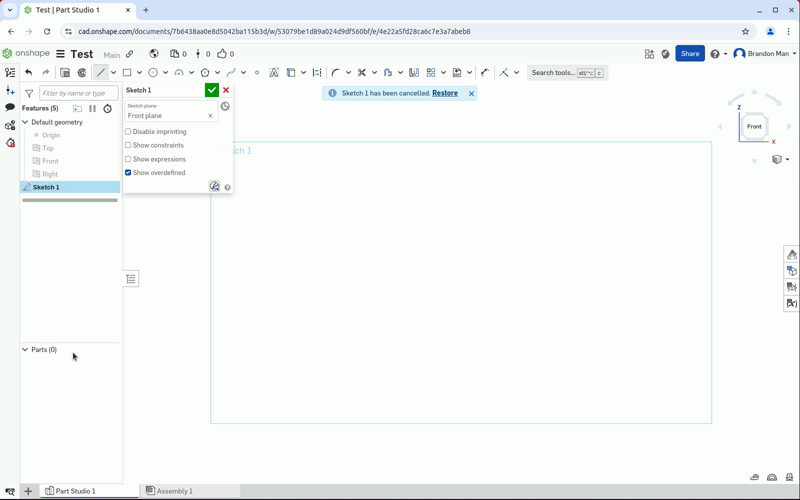
key_down(shift)
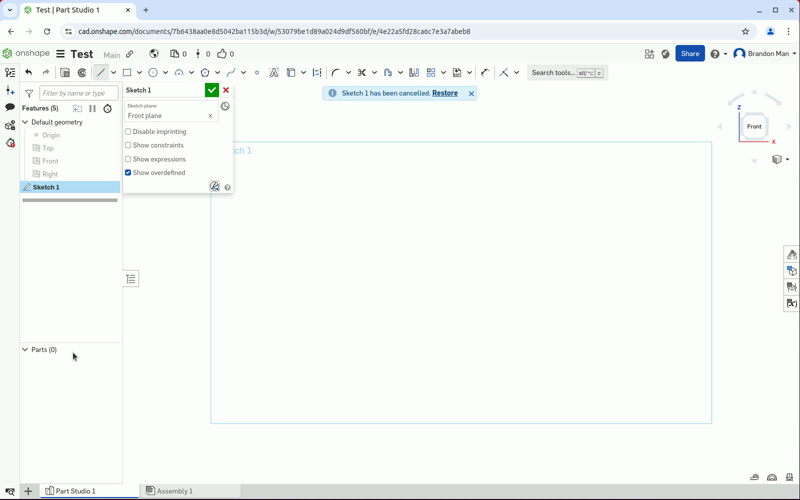
mouse_move(349, 294)
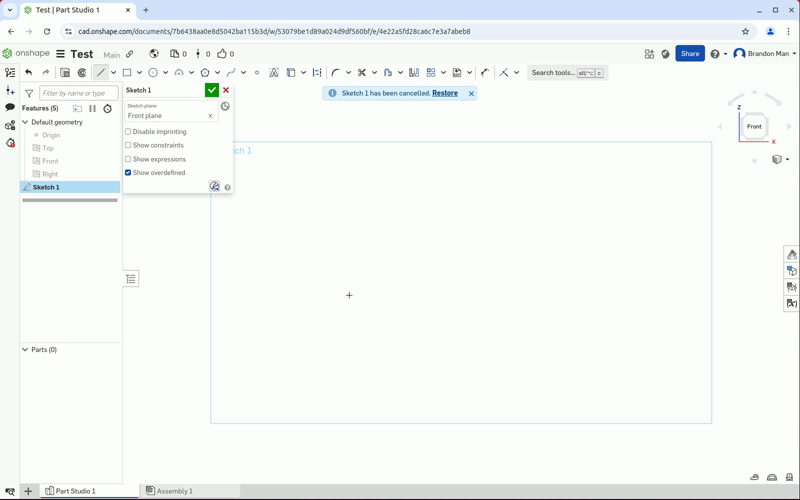
click(349, 294)
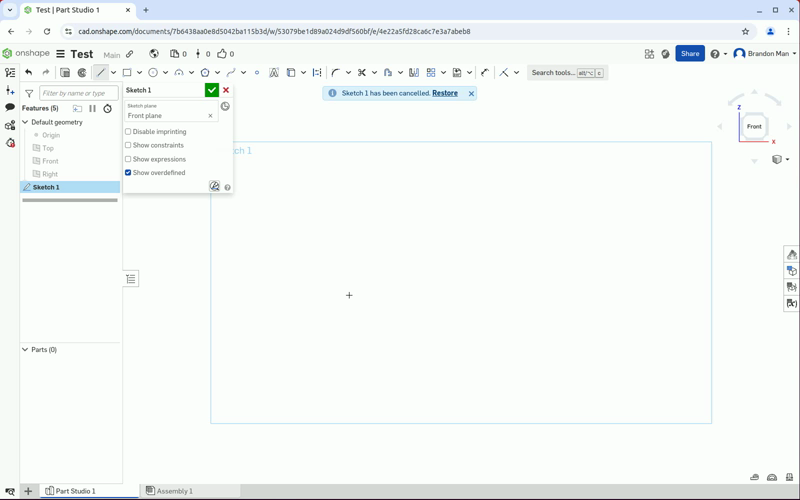
key_up(shift)
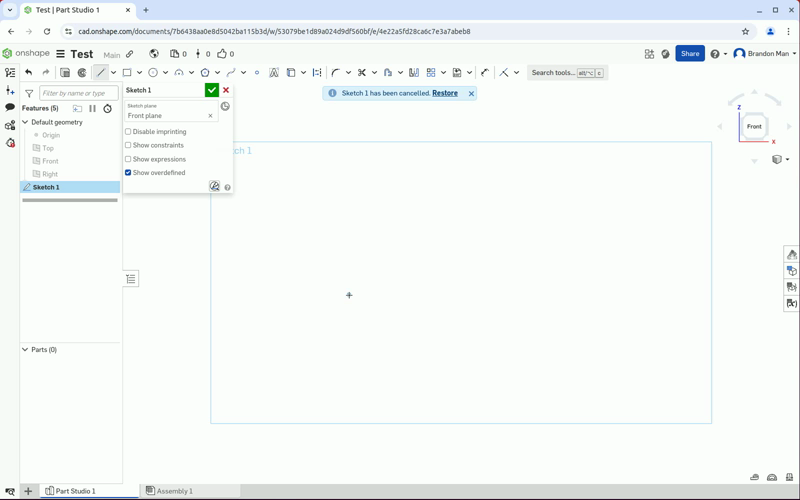
key_down(shift)
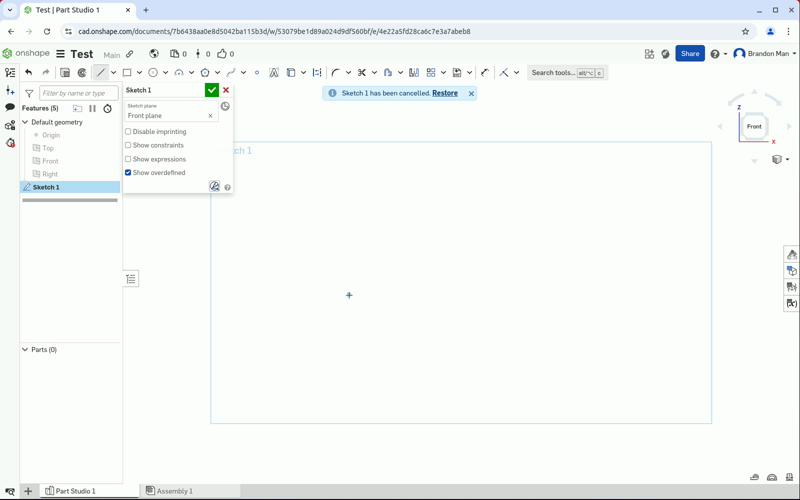
mouse_move(457, 294)
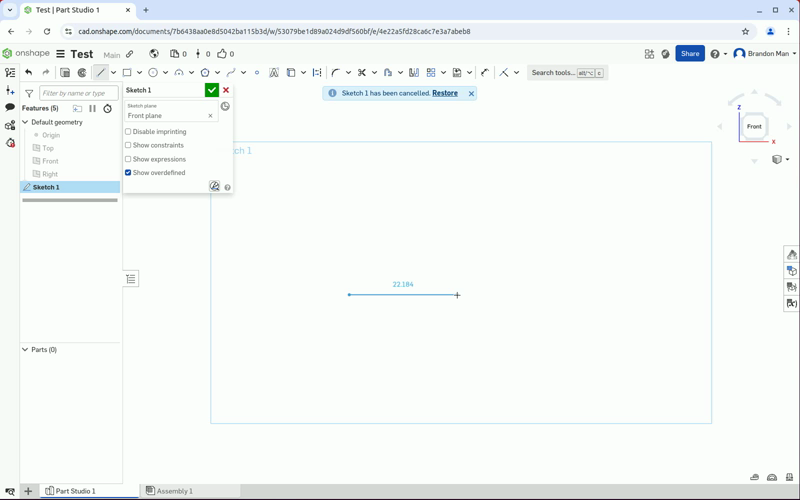
click(457, 294)
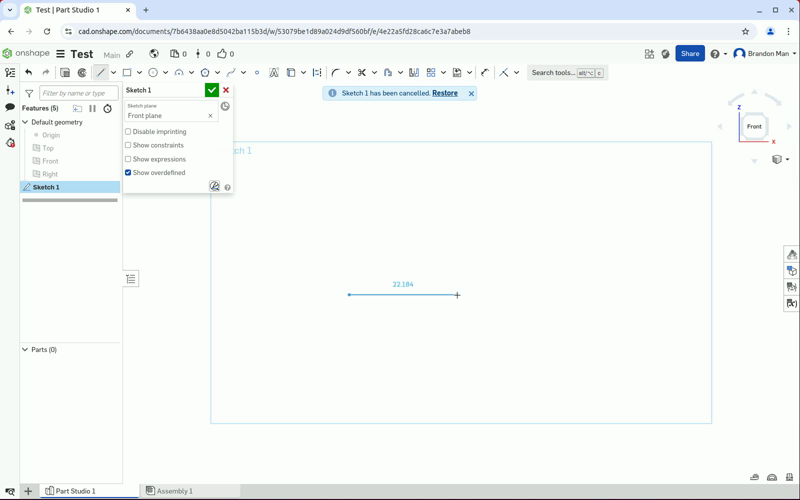
key_up(shift)
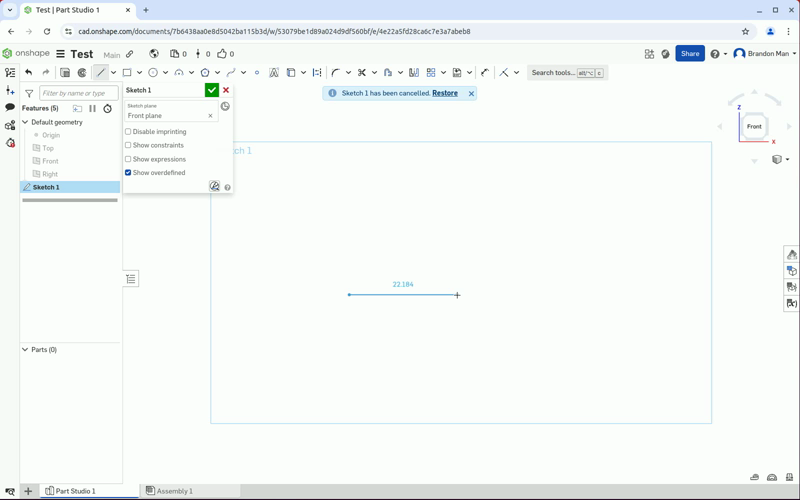
key_down(shift)
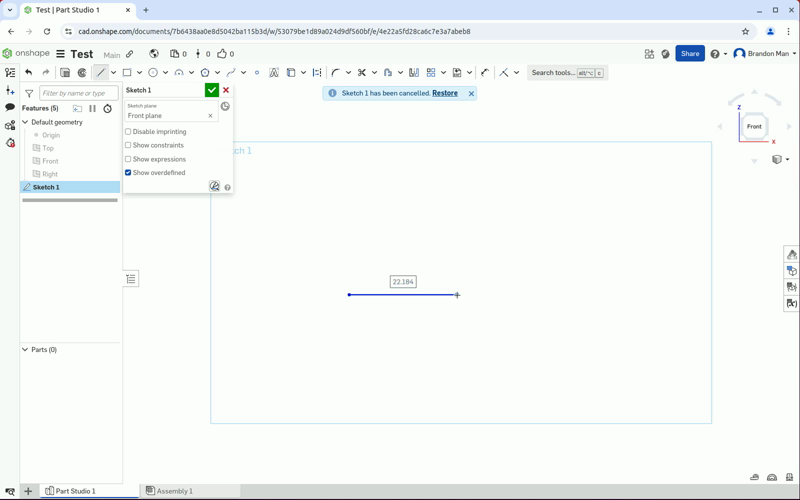
mouse_move(487, 294)
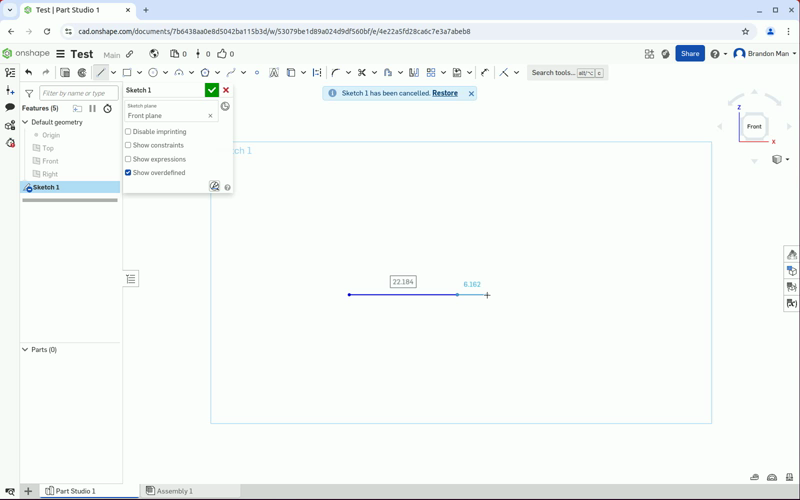
mouse_move(459, 284)
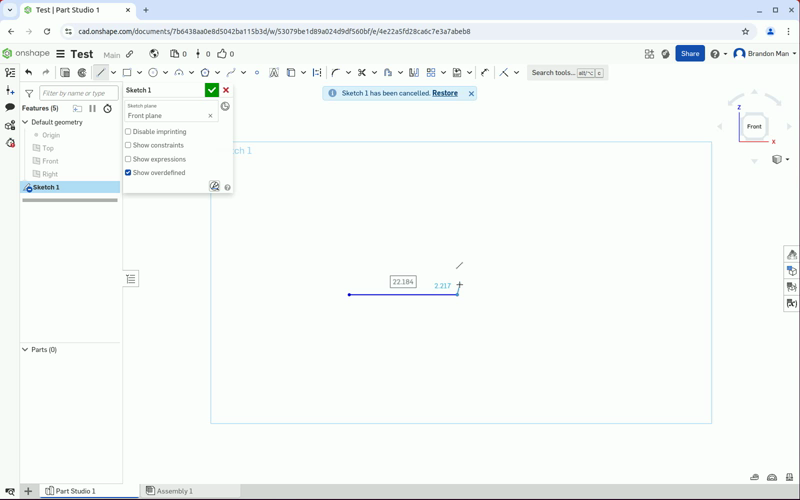
click(459, 284)
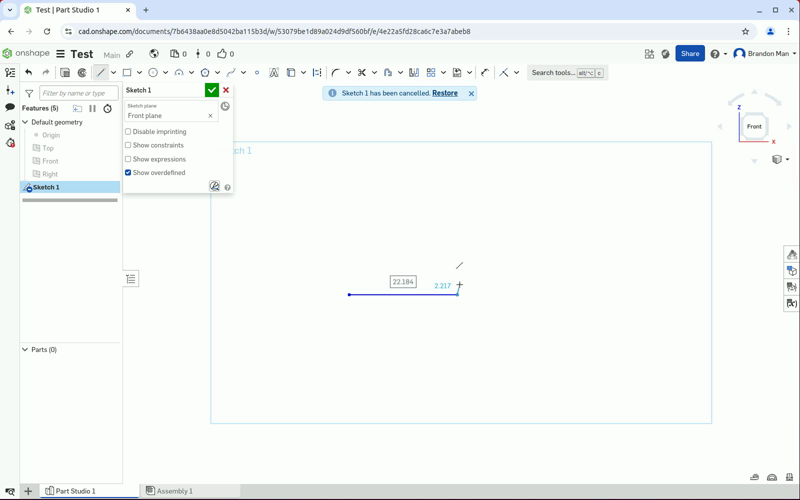
key_up(shift)
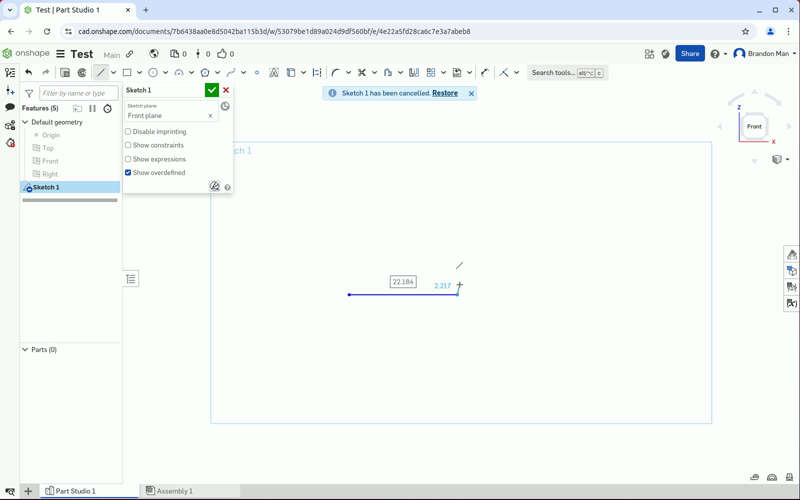
key_down(shift)
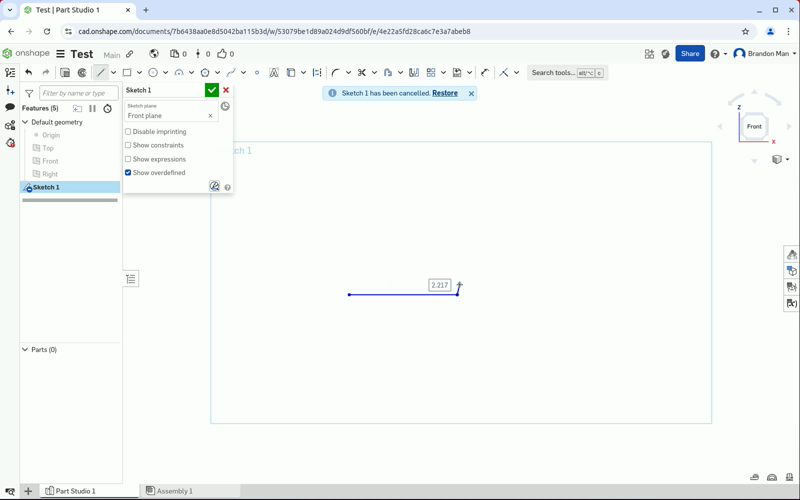
mouse_move(489, 284)
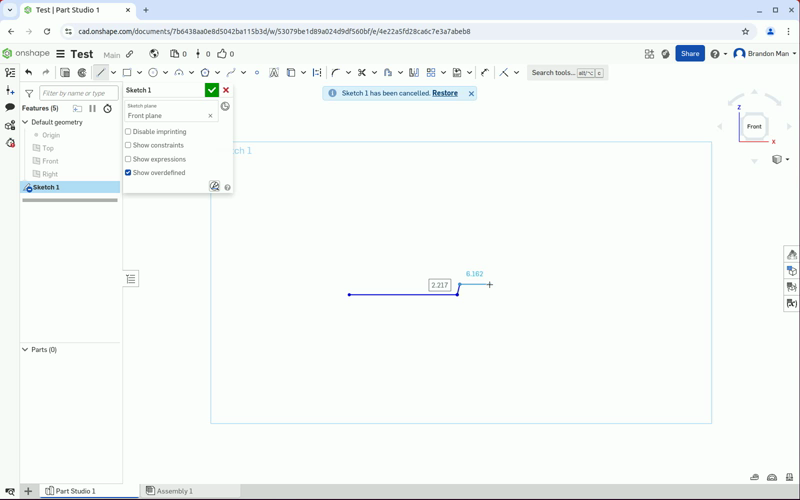
mouse_move(459, 282)
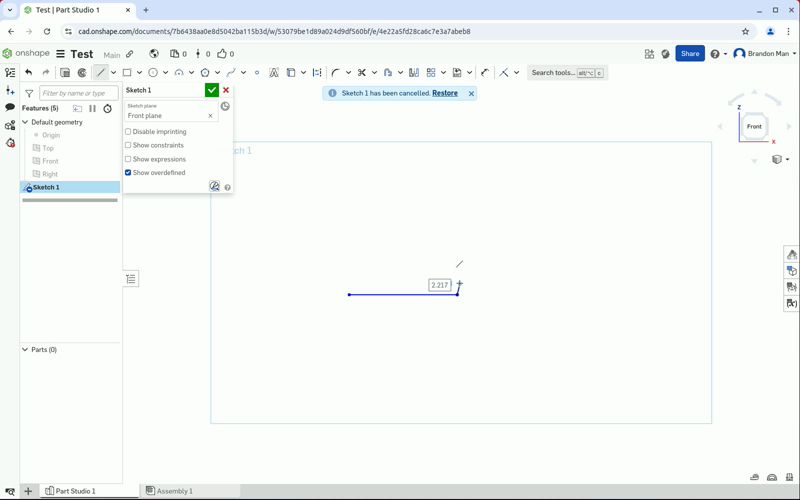
scroll(6)
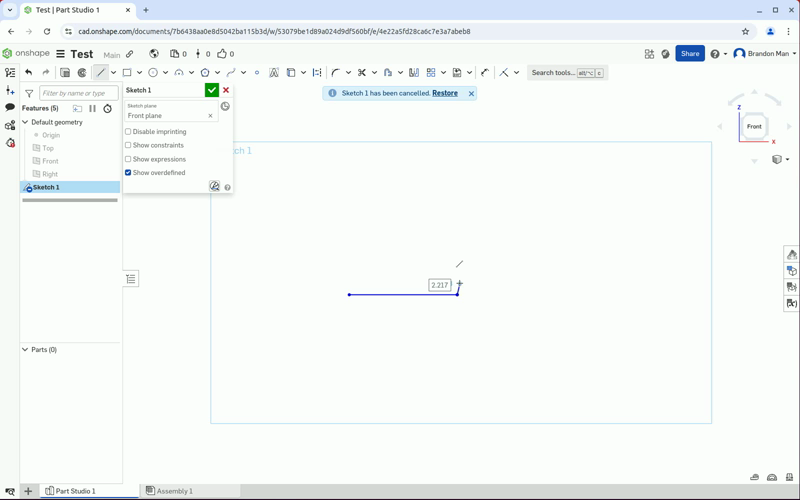
scroll(6)
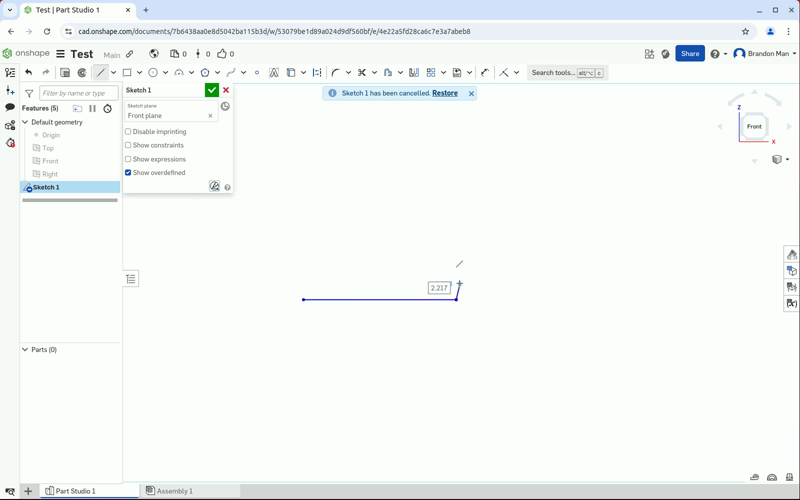
scroll(6)
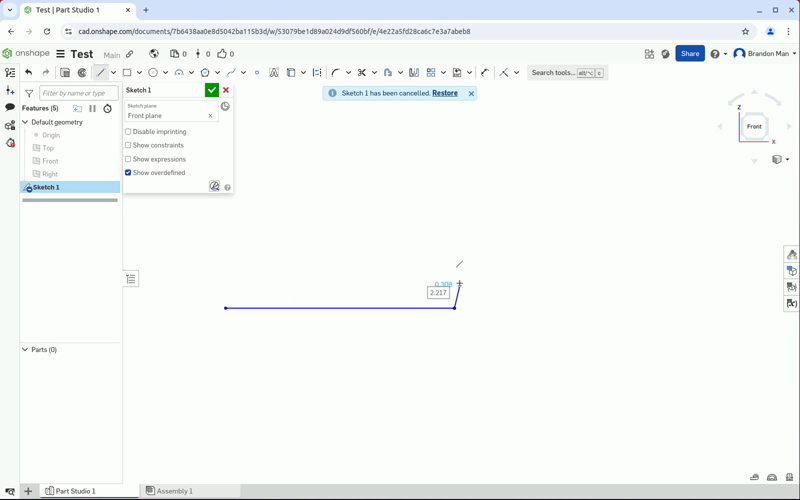
scroll(6)
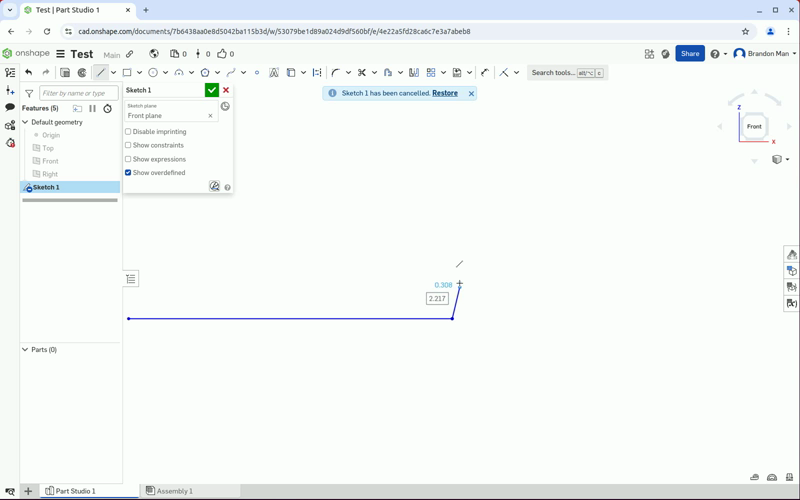
scroll(6)
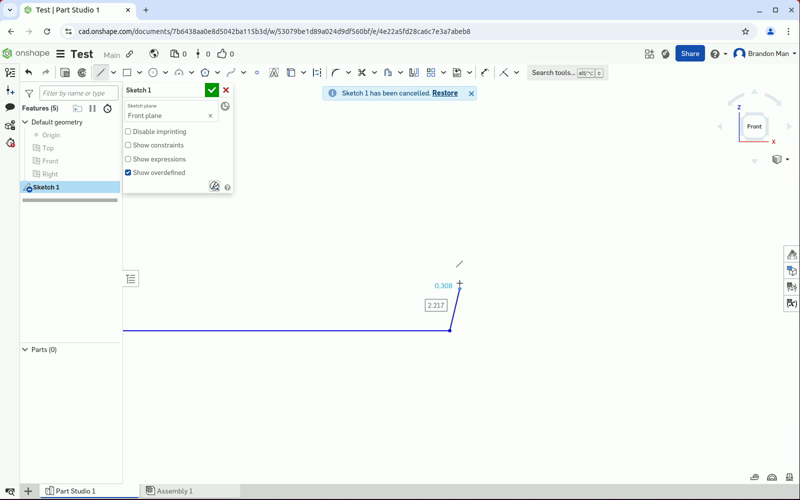
scroll(6)
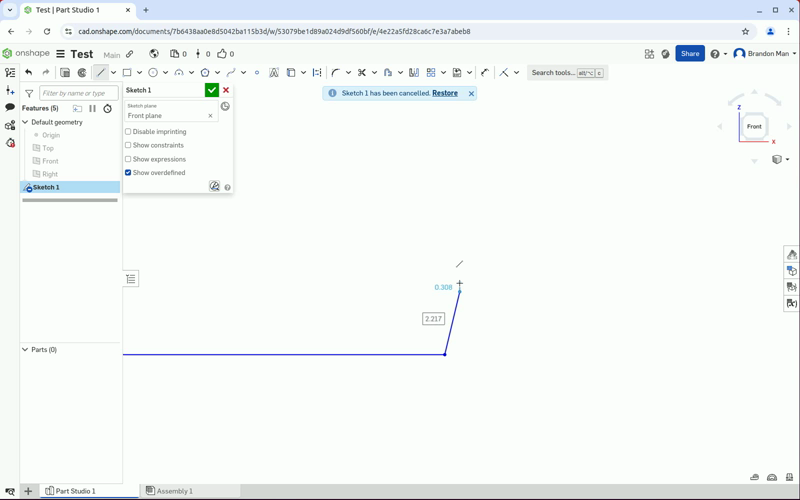
scroll(6)
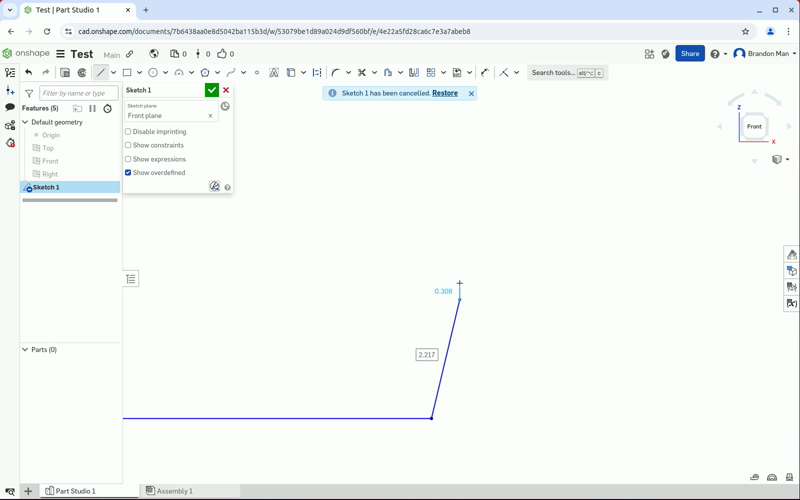
click(459, 282)
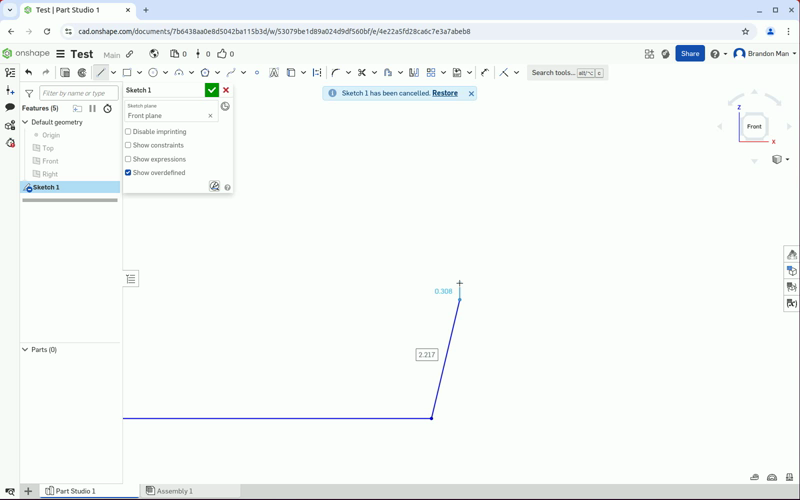
scroll(-6)
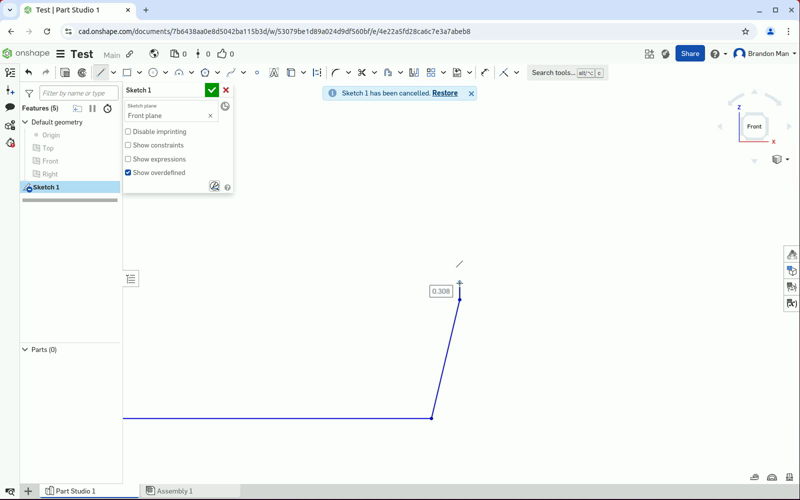
scroll(-6)
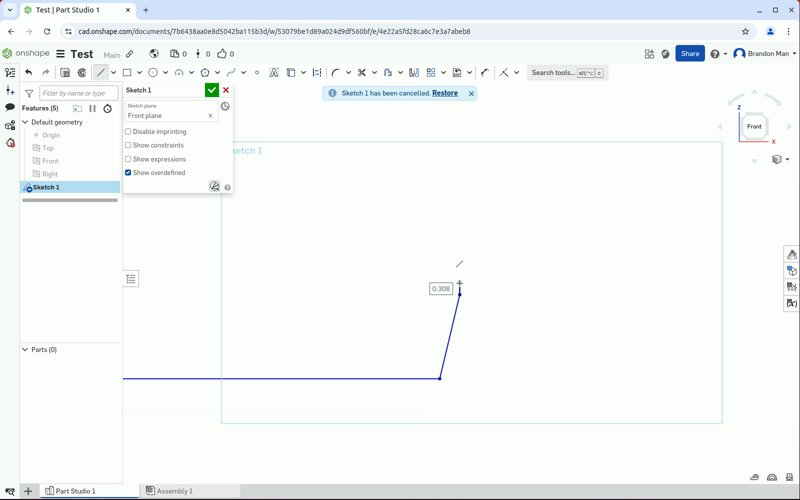
scroll(-6)
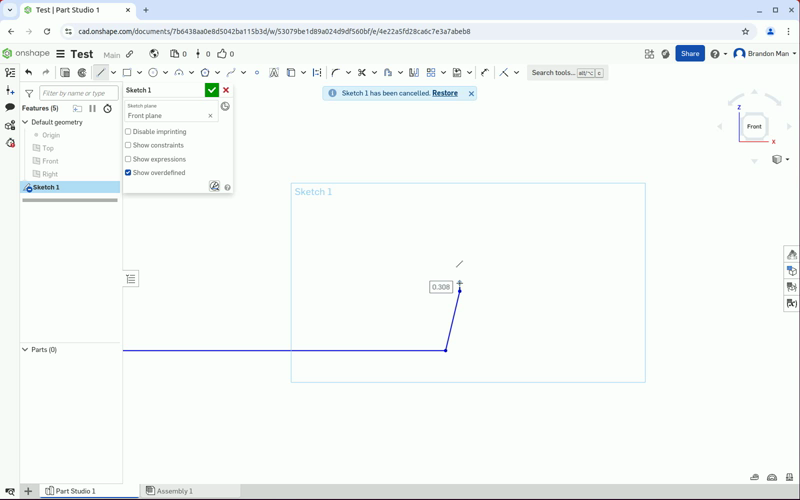
scroll(-6)
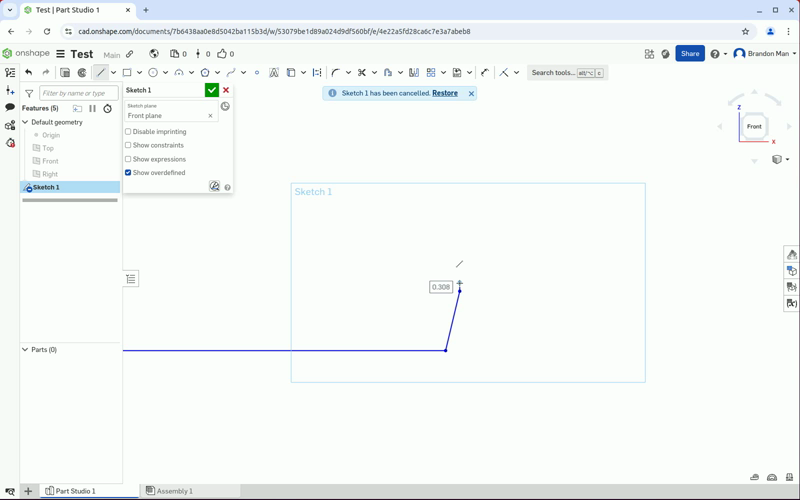
scroll(-6)
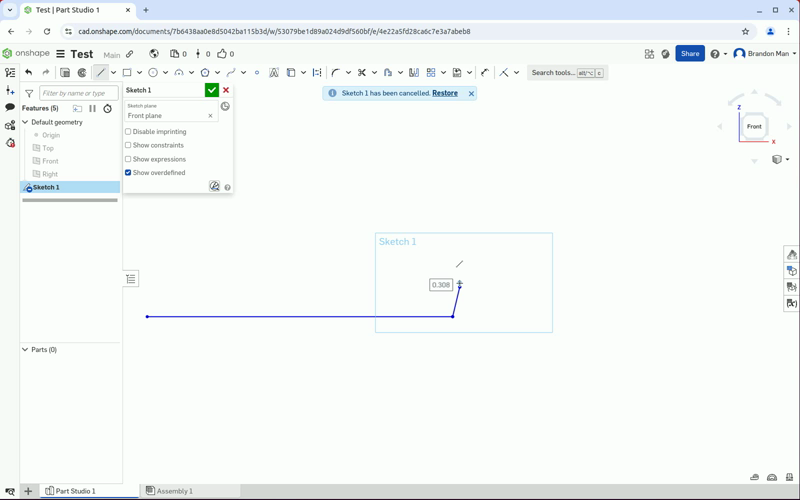
scroll(-6)
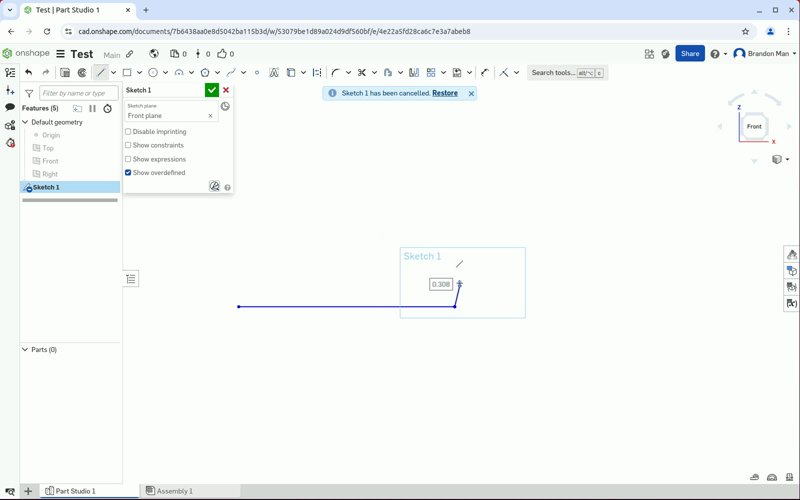
scroll(-6)
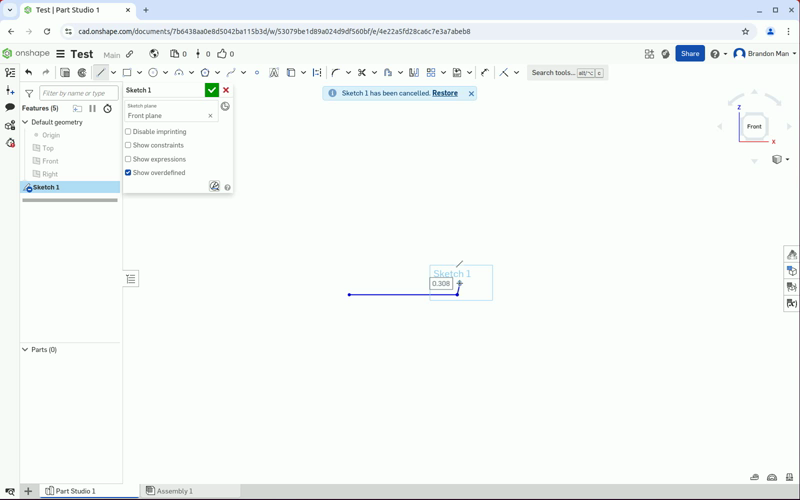
key_up(shift)
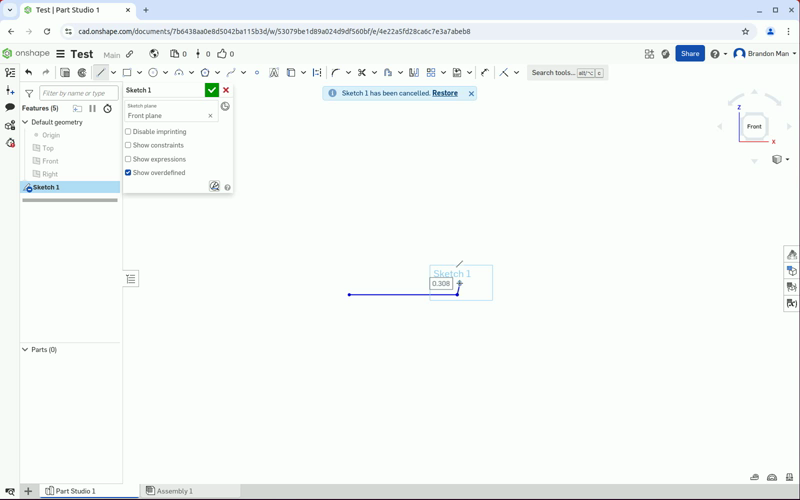
key_down(shift)
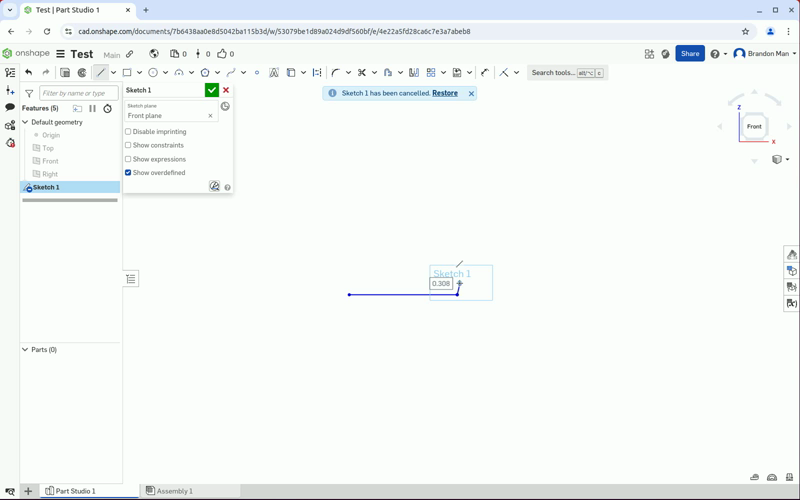
mouse_move(438, 204)
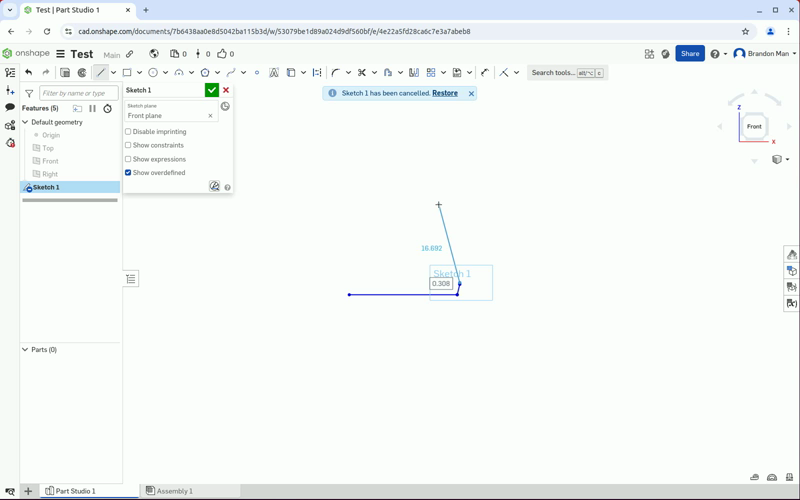
click(438, 204)
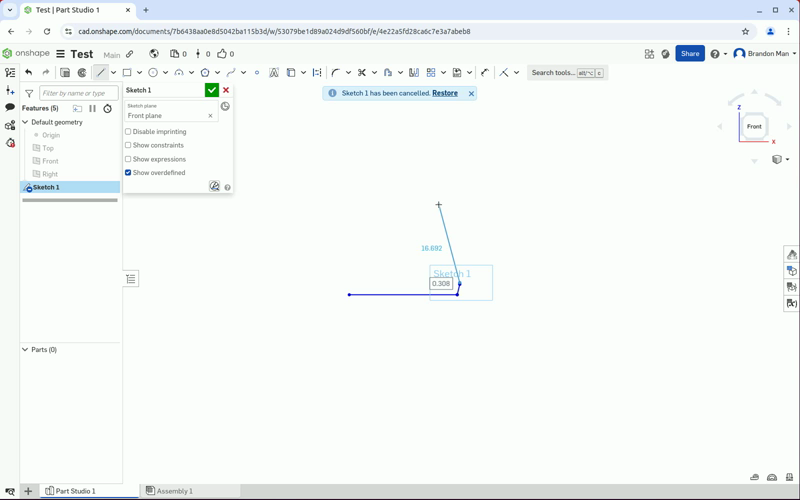
key_up(shift)
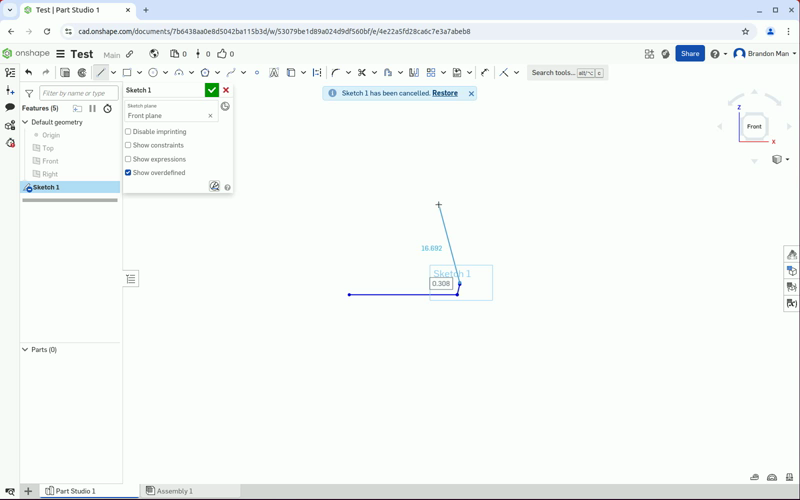
key_down(shift)
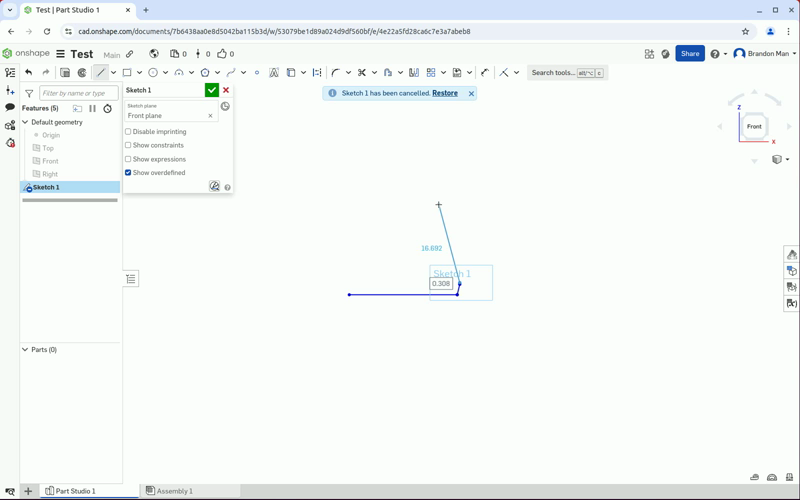
mouse_move(349, 204)
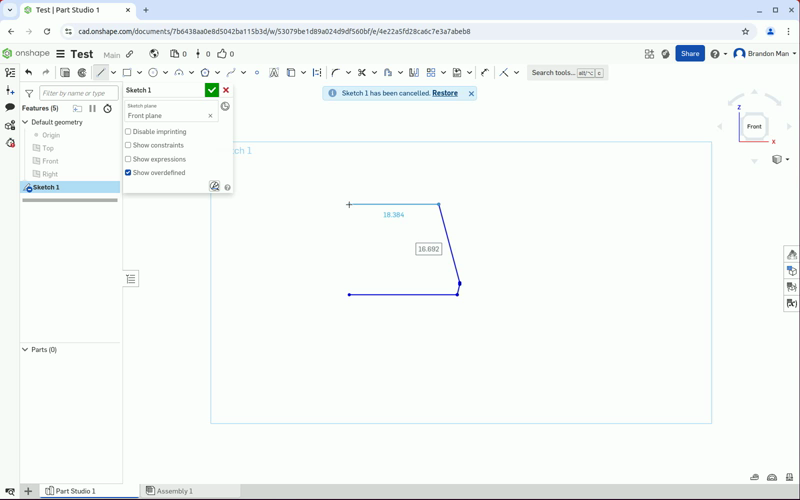
click(349, 204)
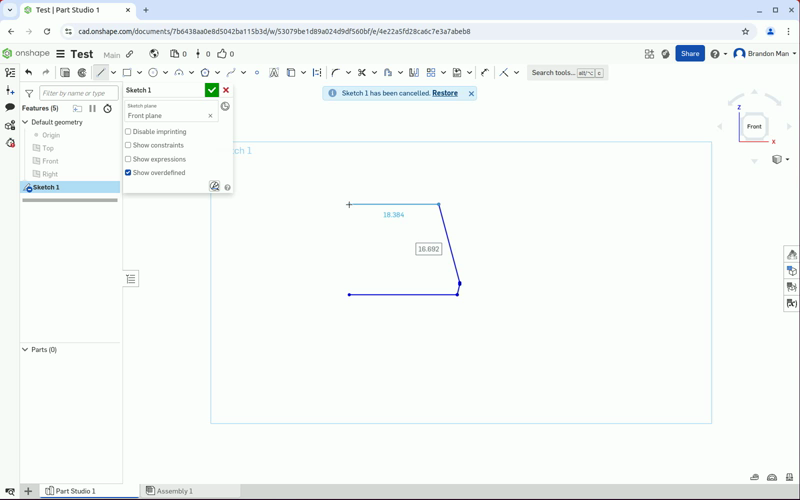
key_up(shift)
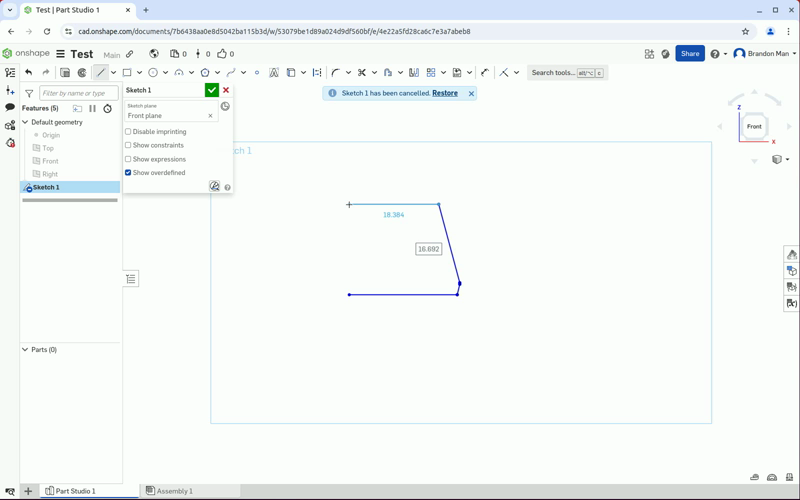
key_down(shift)
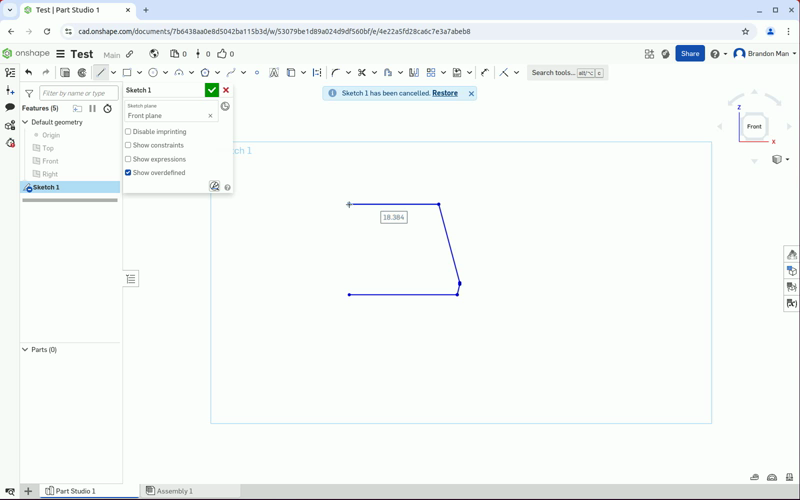
mouse_move(349, 294)
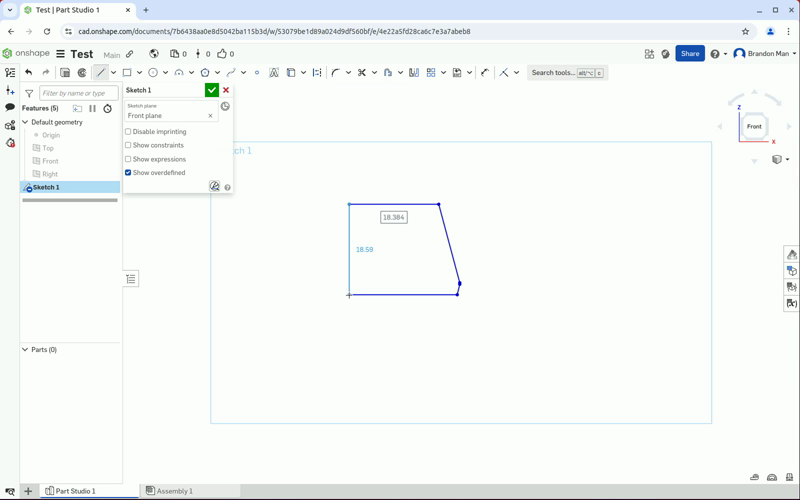
key_up(shift)
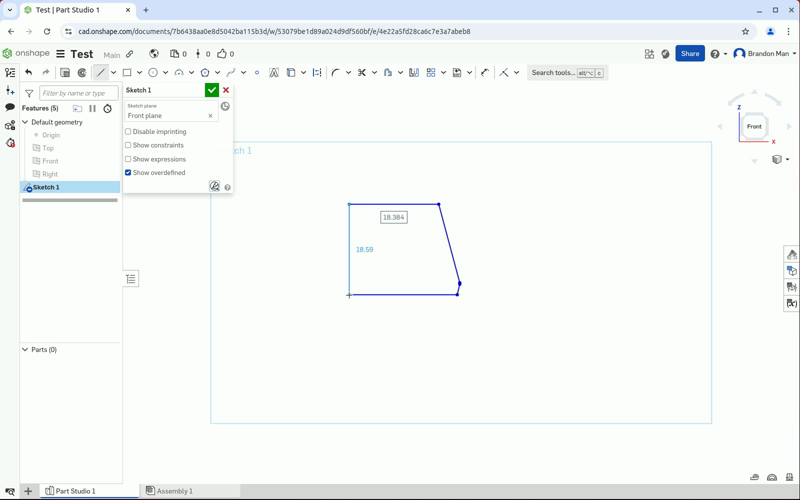
click(349, 294)
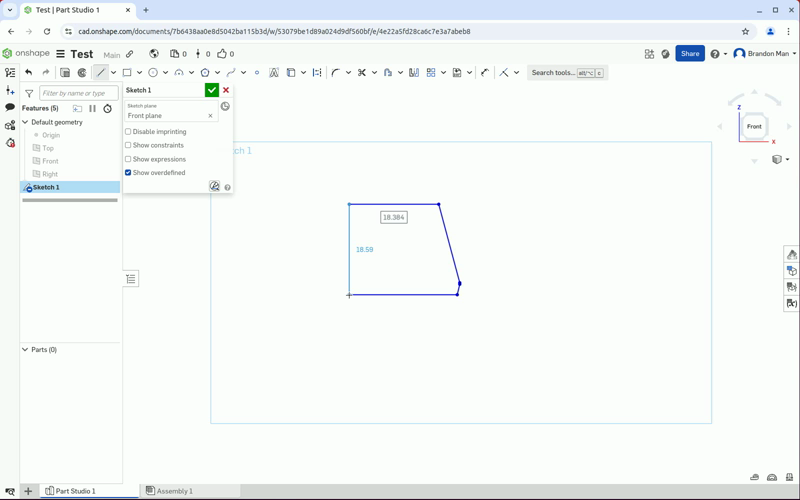
key(esc)
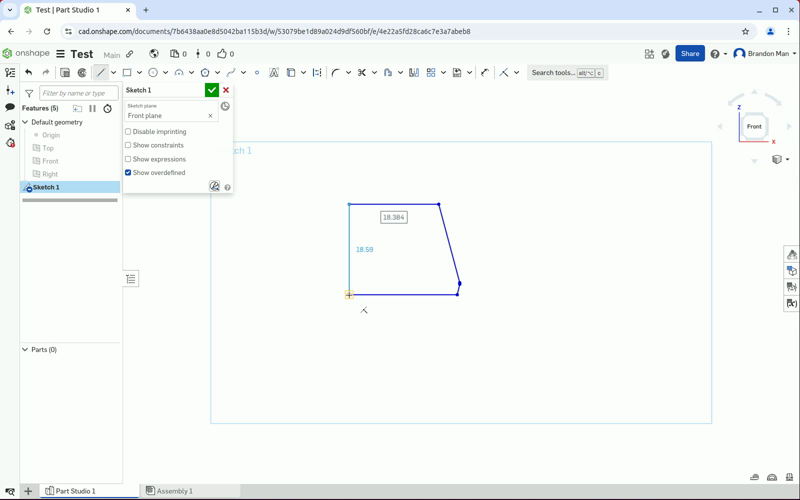
mouse_move(384, 260)
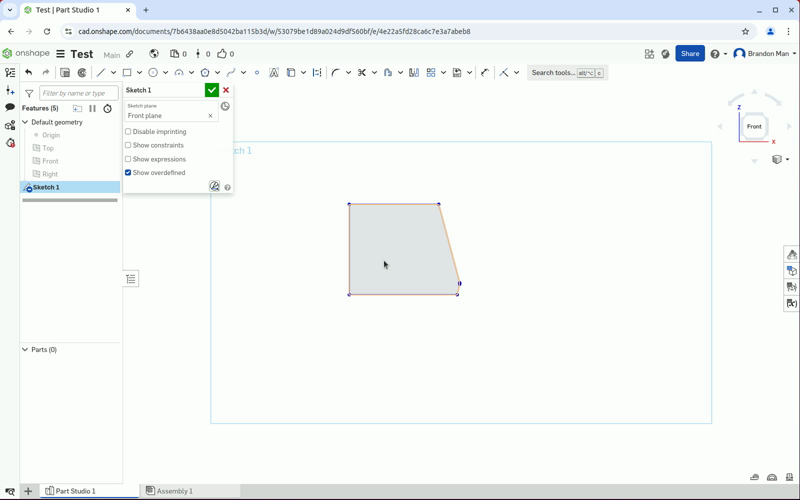
click(384, 260)
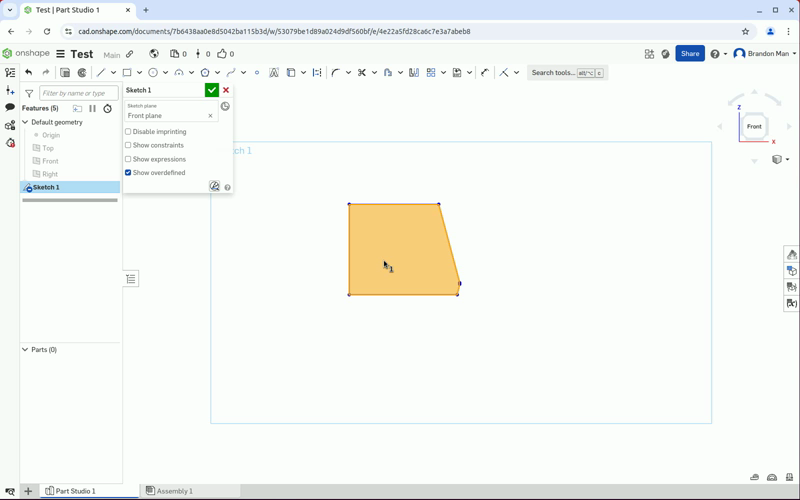
mouse_move(73, 352)
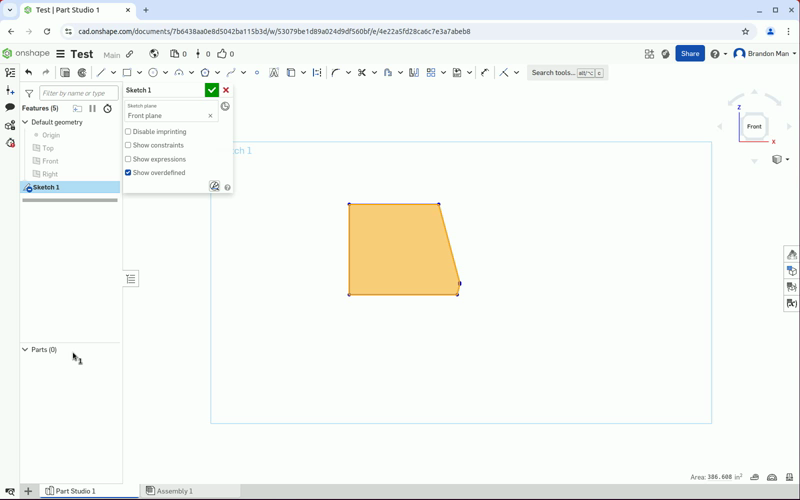
key(shift+y)
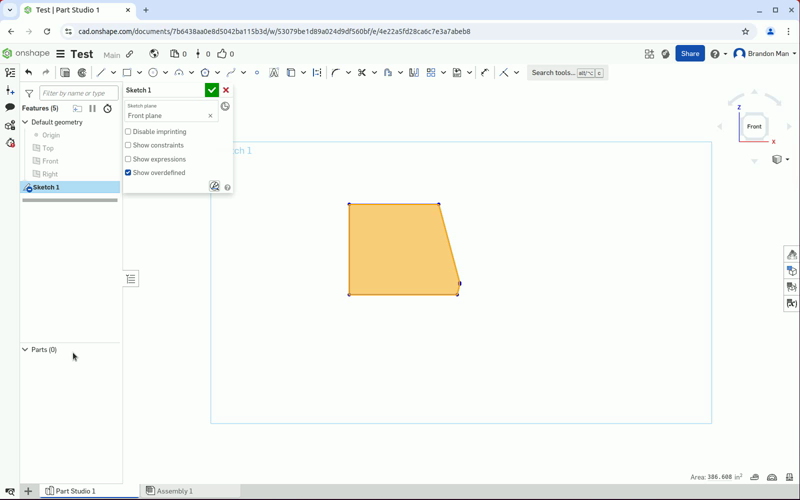
key(shift+e)
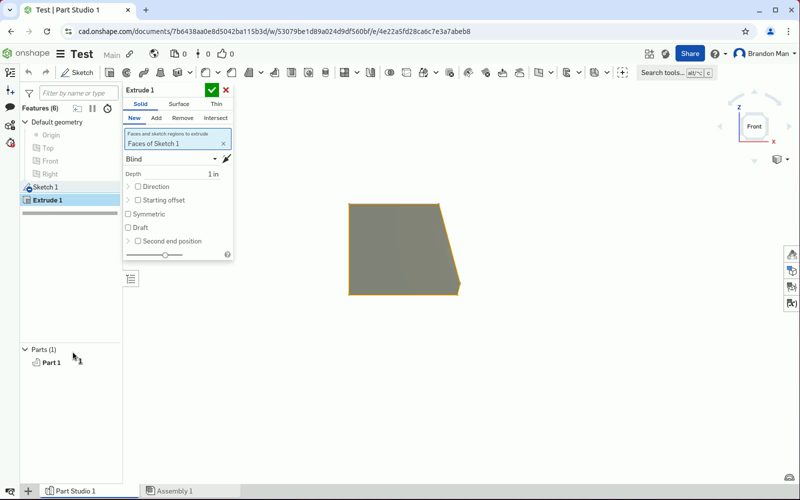
mouse_move(143, 106)
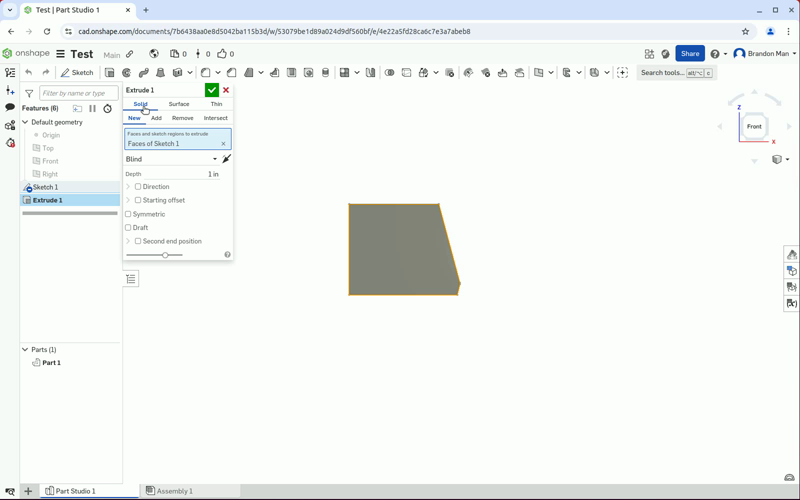
click(143, 106)
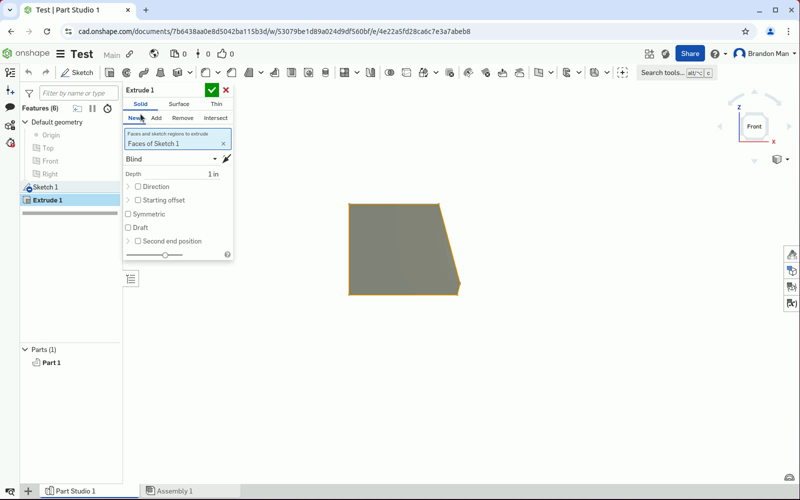
mouse_move(137, 120)
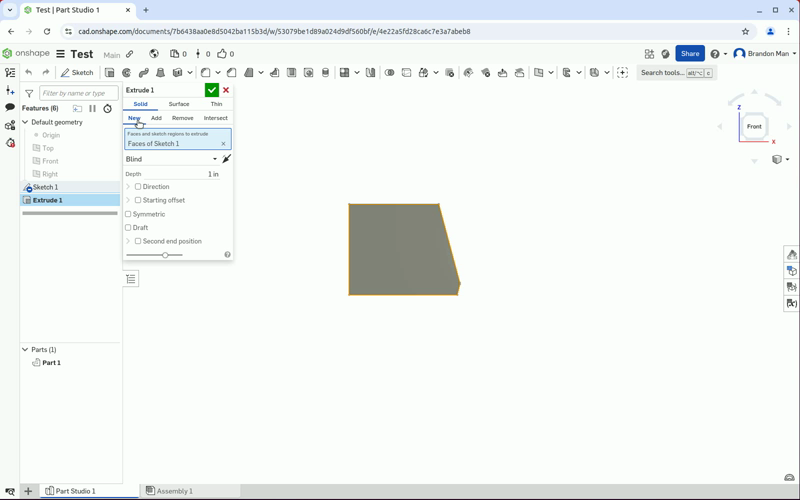
click(137, 120)
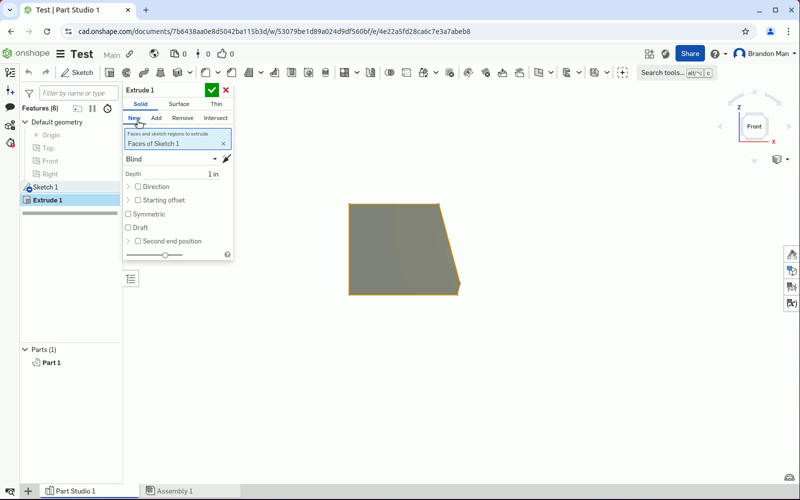
key(tab, 4)
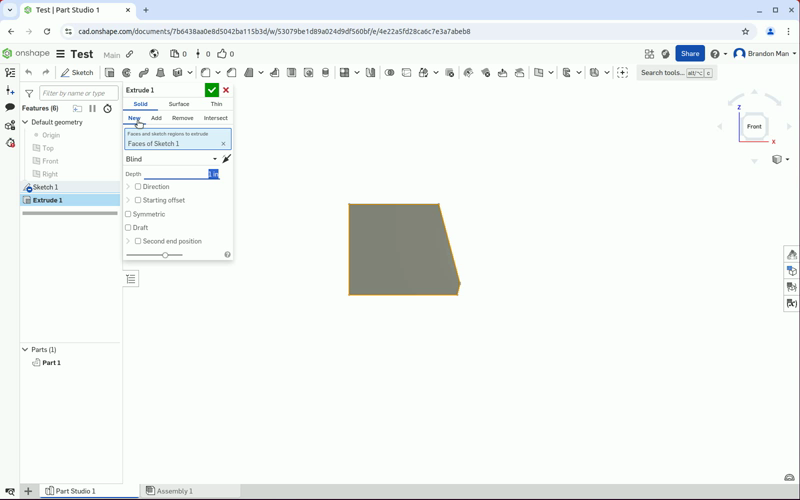
text(23.108)
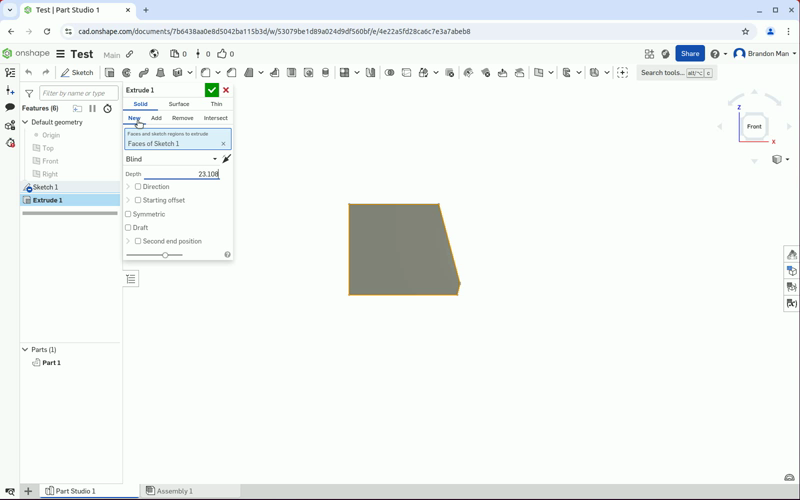
key(enter)
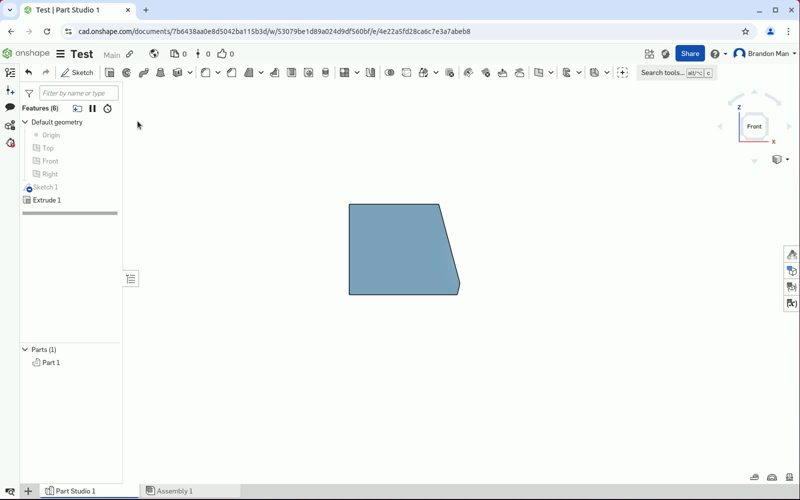
key(shift+h)
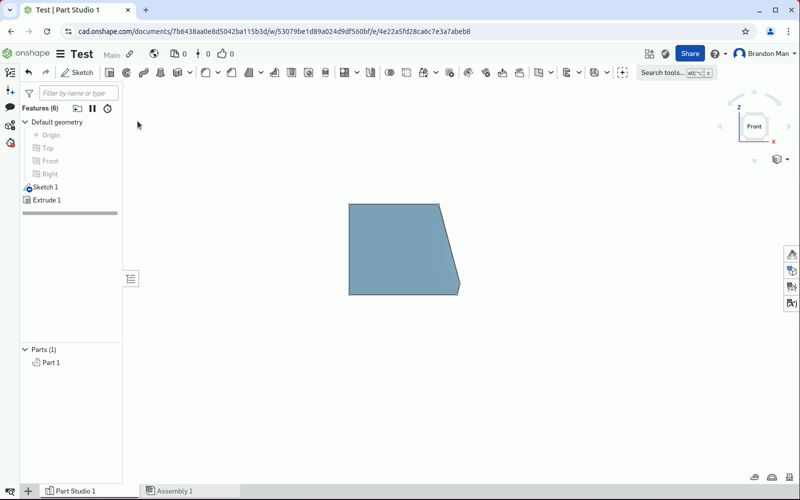
key(shift+h)
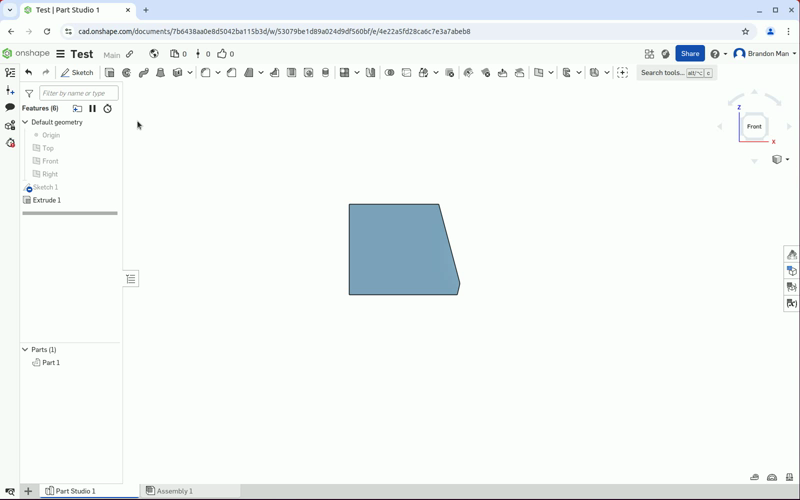
mouse_move(73, 189)
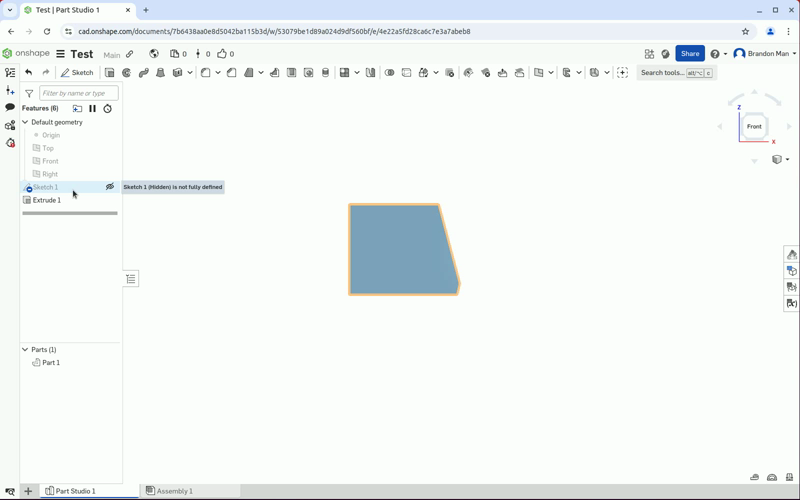
click(73, 189)
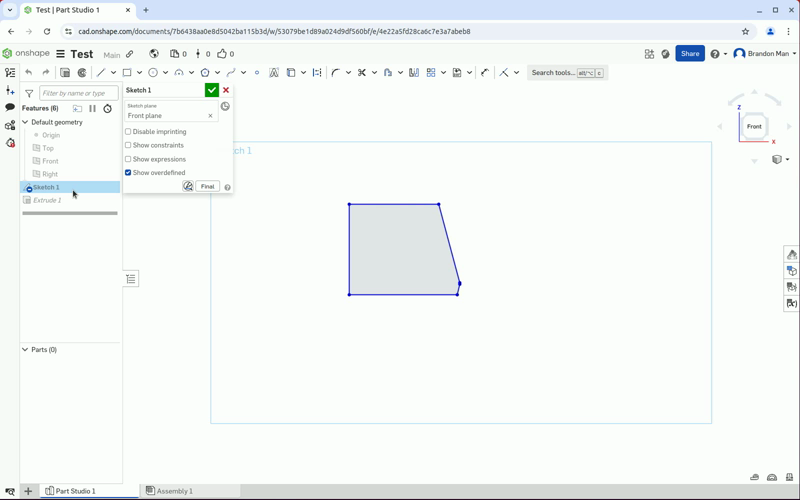
mouse_move(229, 92)
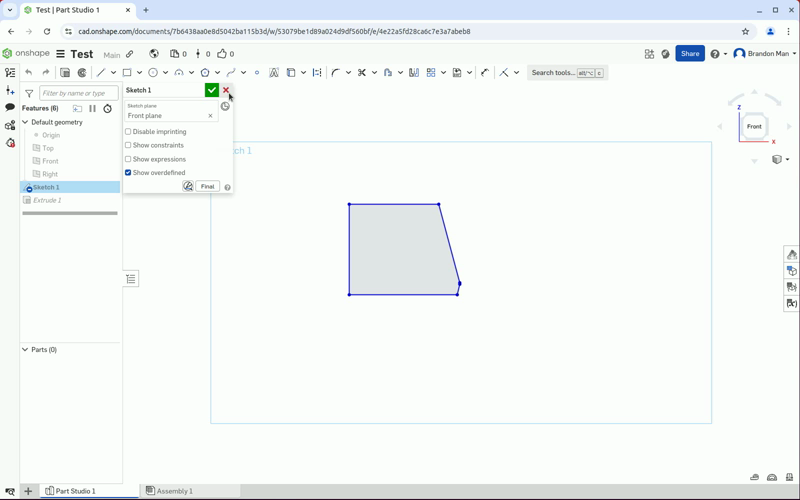
click(229, 92)
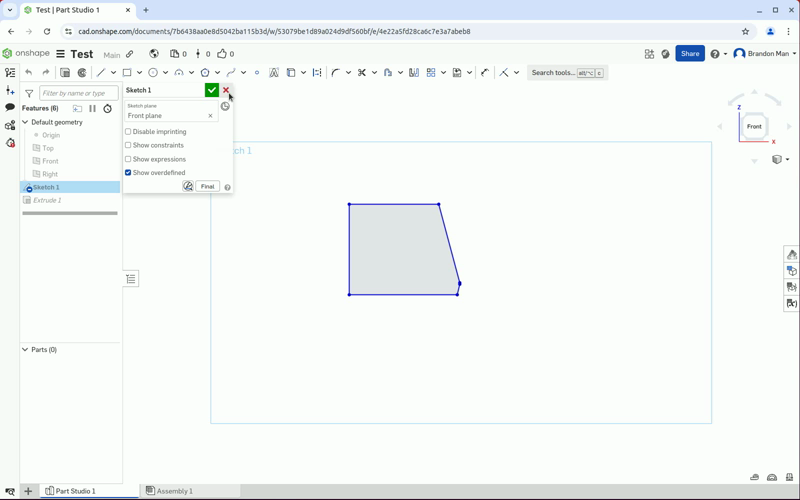
key(shift+s)
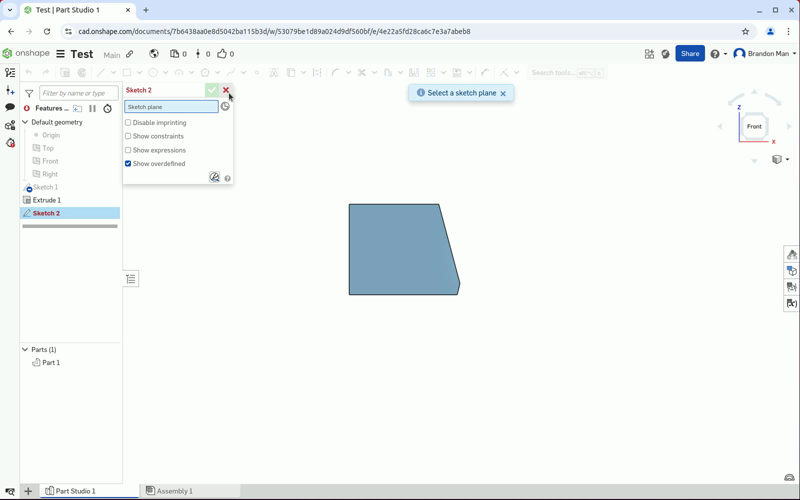
mouse_move(73, 163)
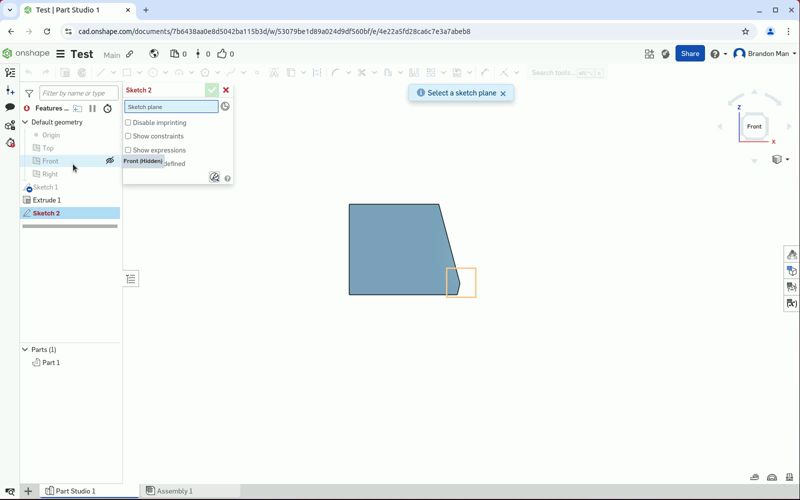
click(73, 163)
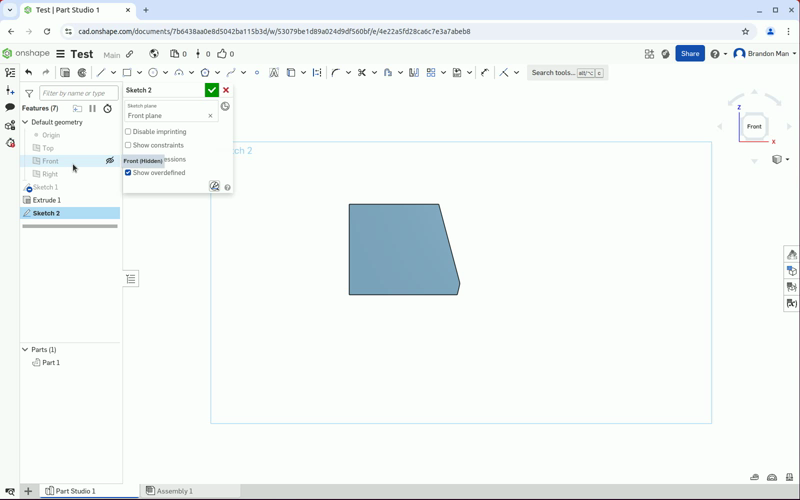
mouse_move(73, 352)
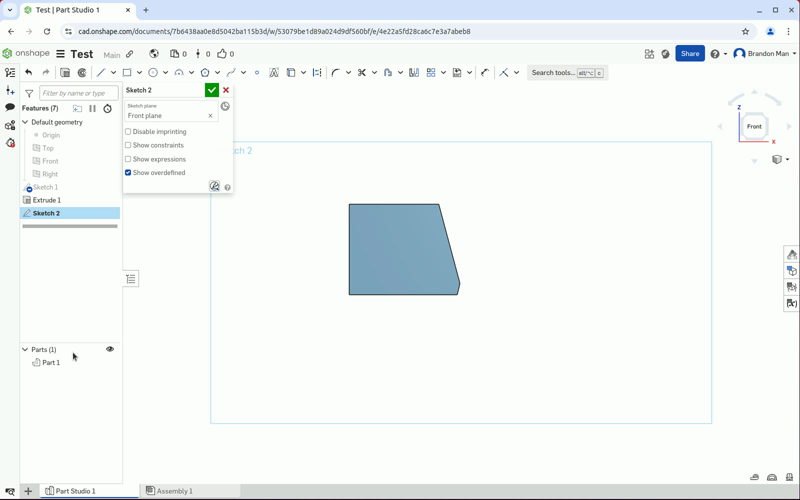
key(y)
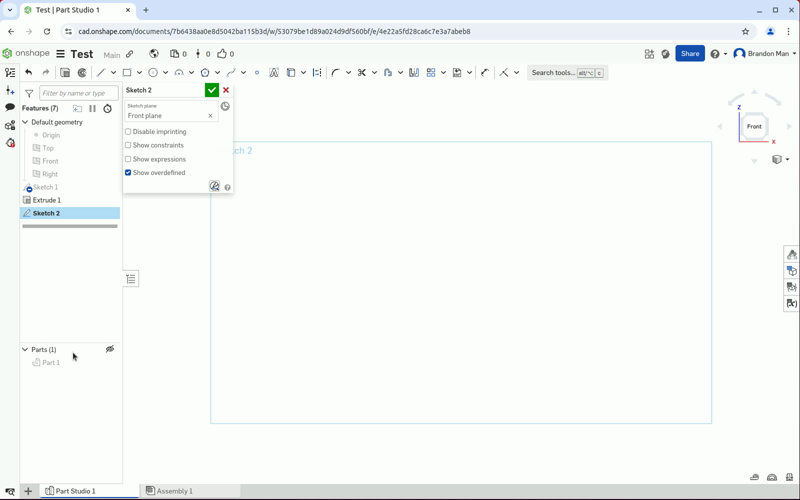
key(l)
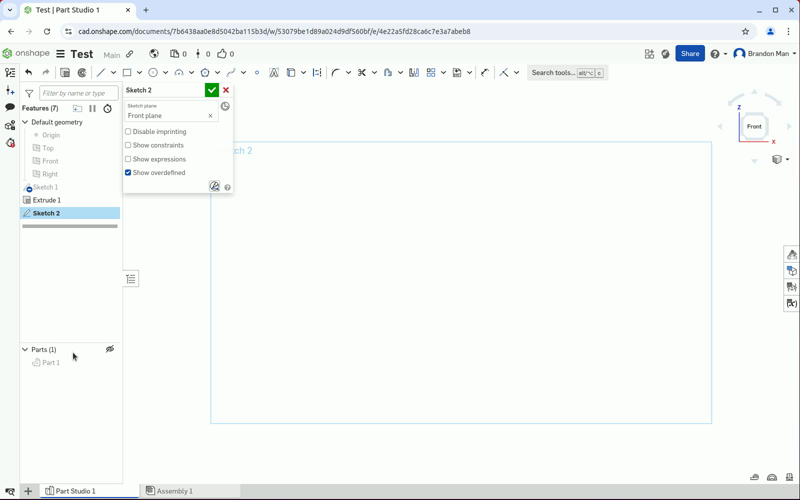
key_down(shift)
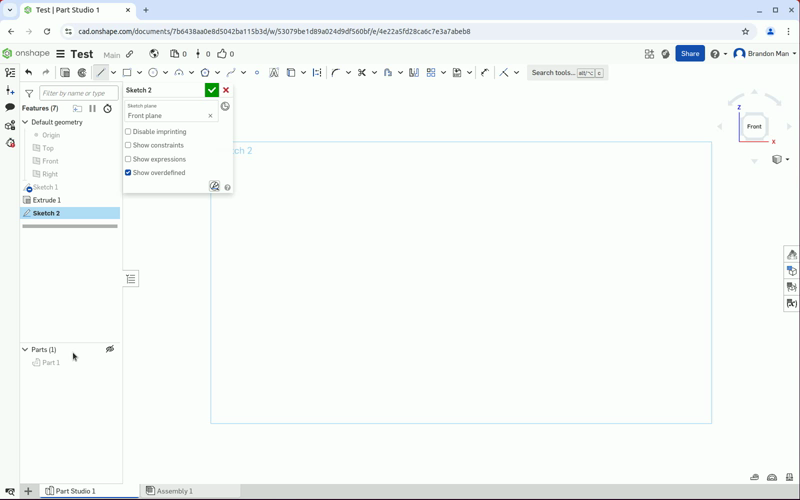
mouse_move(461, 282)
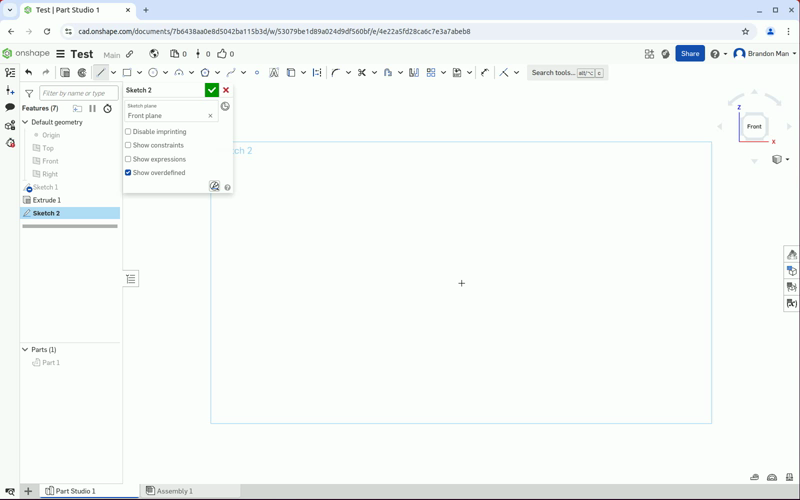
click(461, 282)
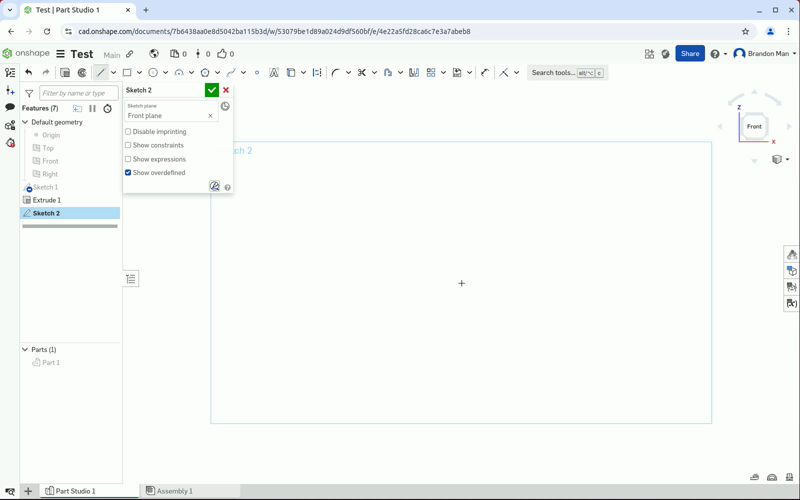
key_up(shift)
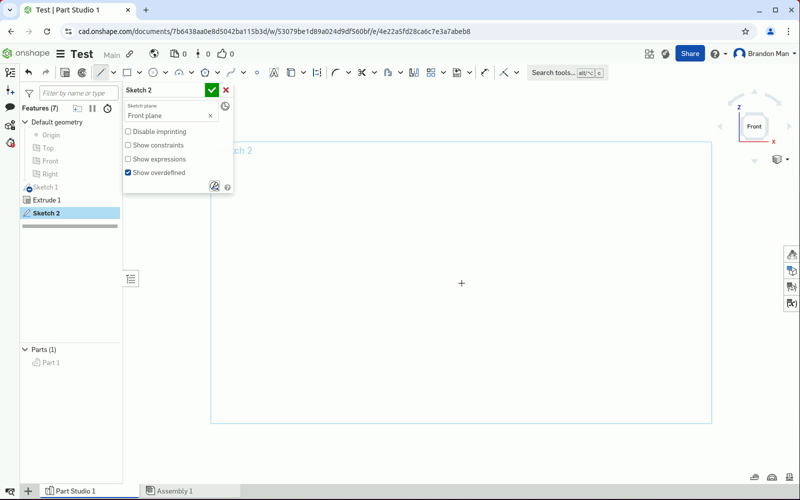
key_down(shift)
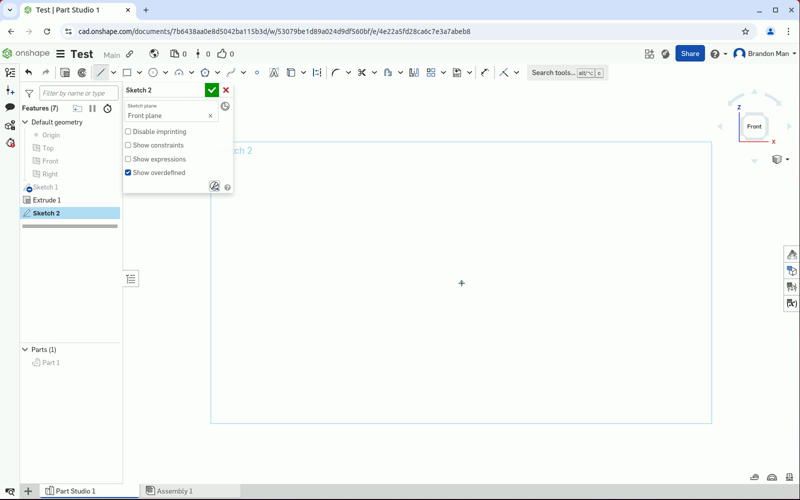
mouse_move(492, 282)
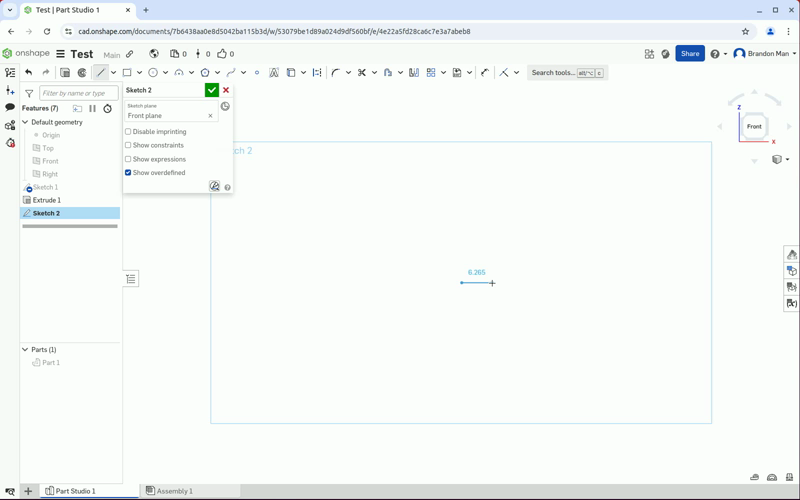
mouse_move(464, 293)
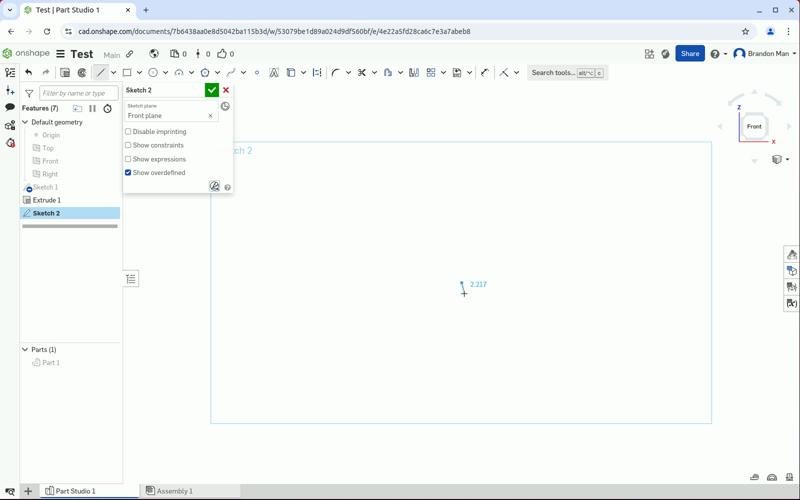
click(464, 293)
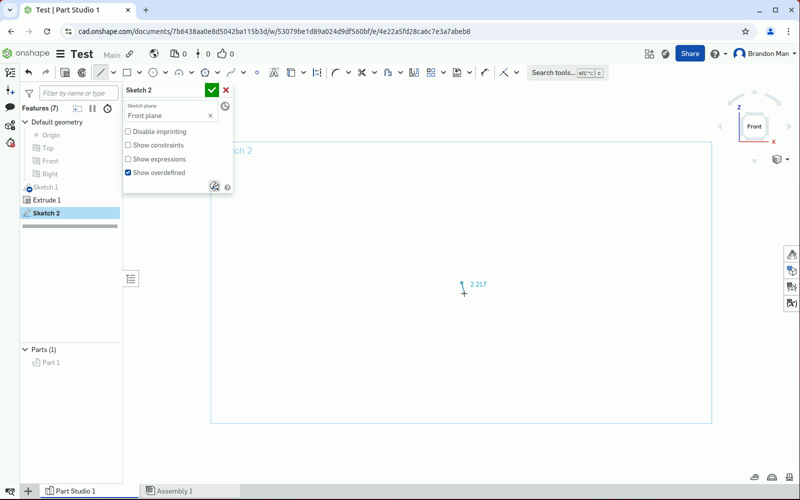
key_up(shift)
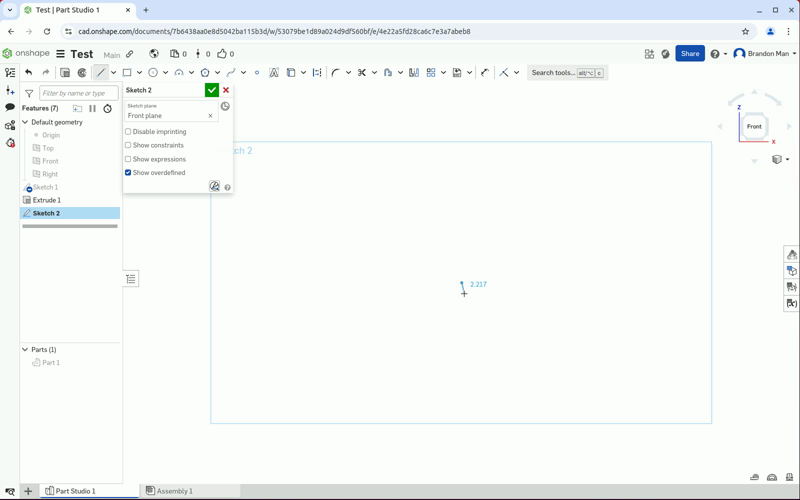
key_down(shift)
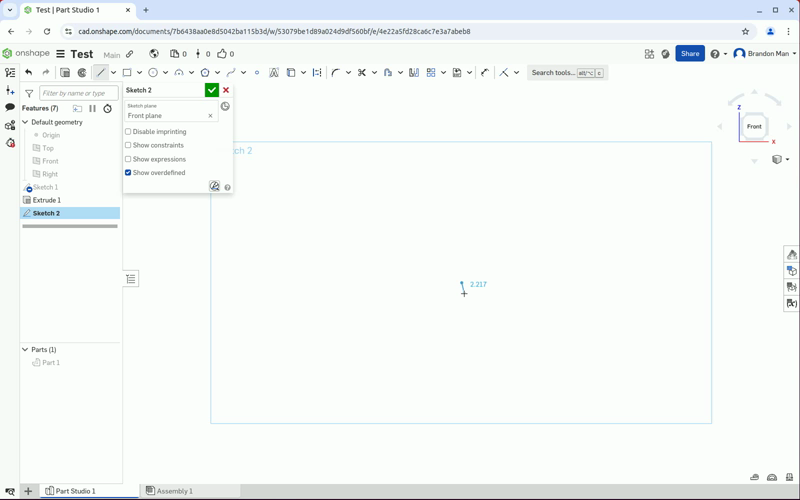
mouse_move(572, 293)
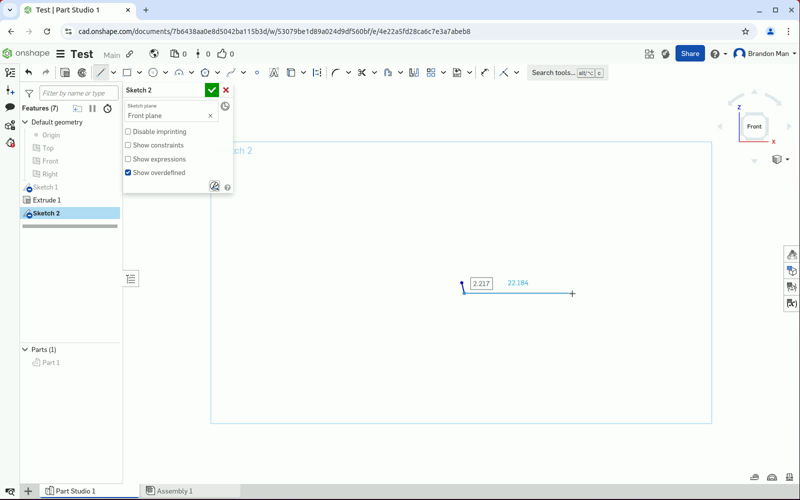
click(572, 293)
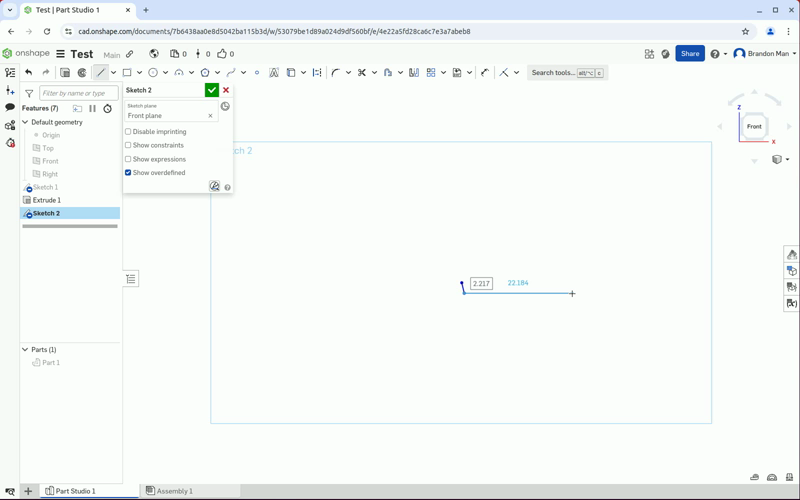
key_up(shift)
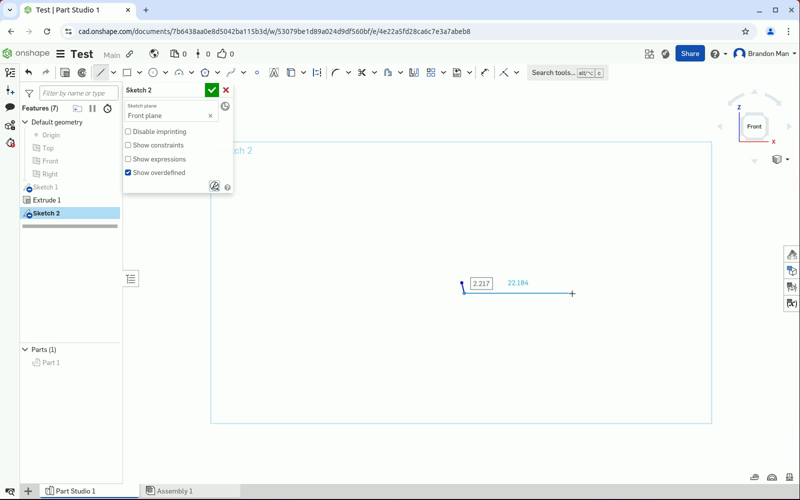
key_down(shift)
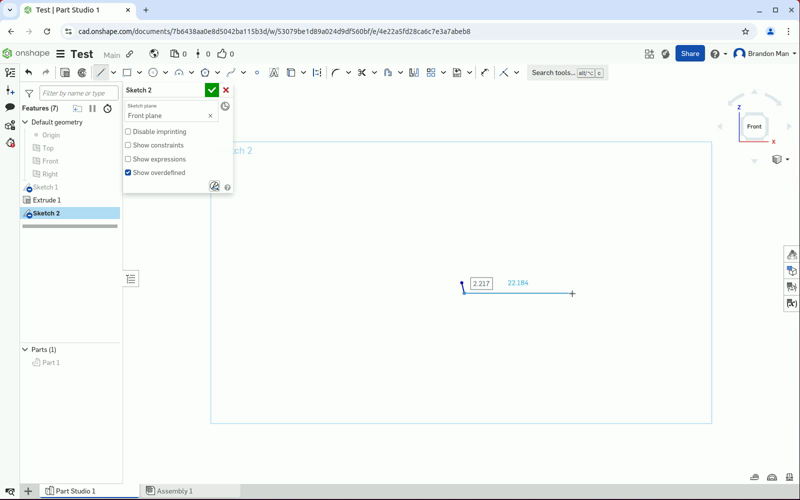
mouse_move(572, 204)
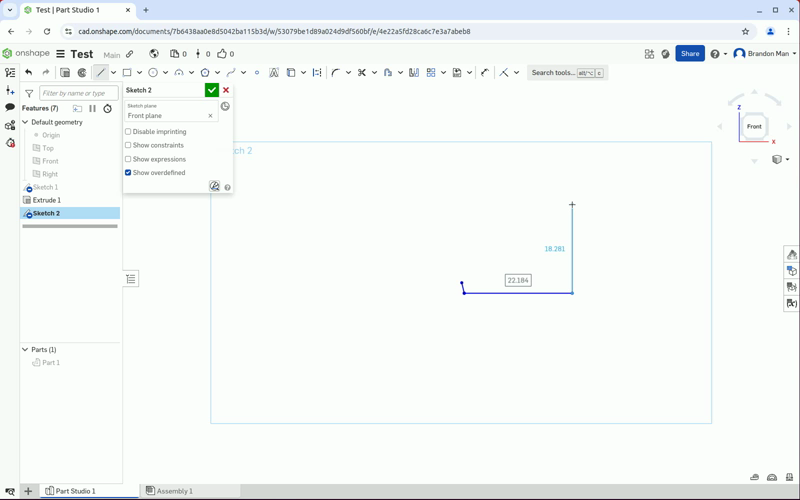
click(572, 204)
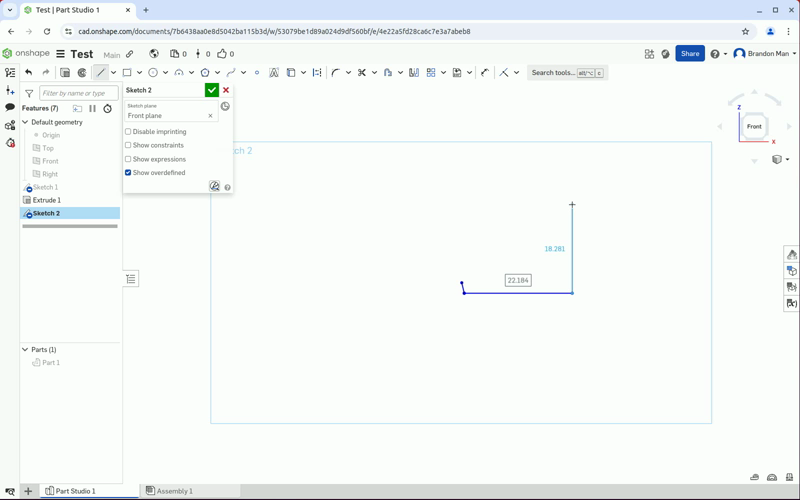
key_up(shift)
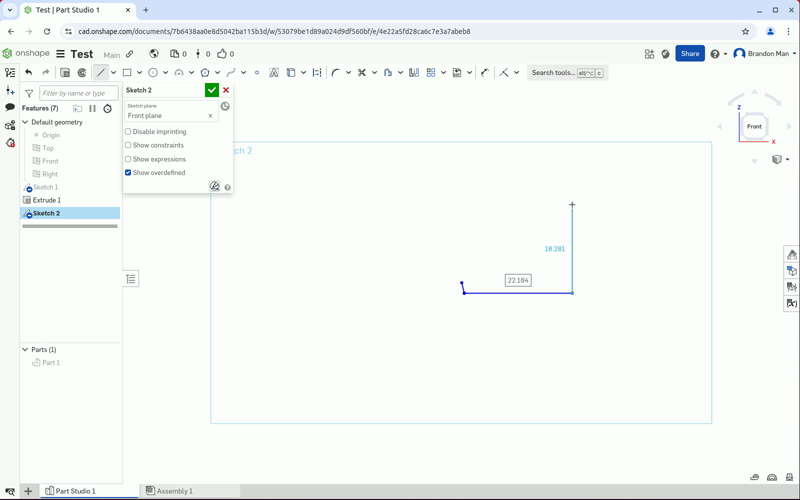
key_down(shift)
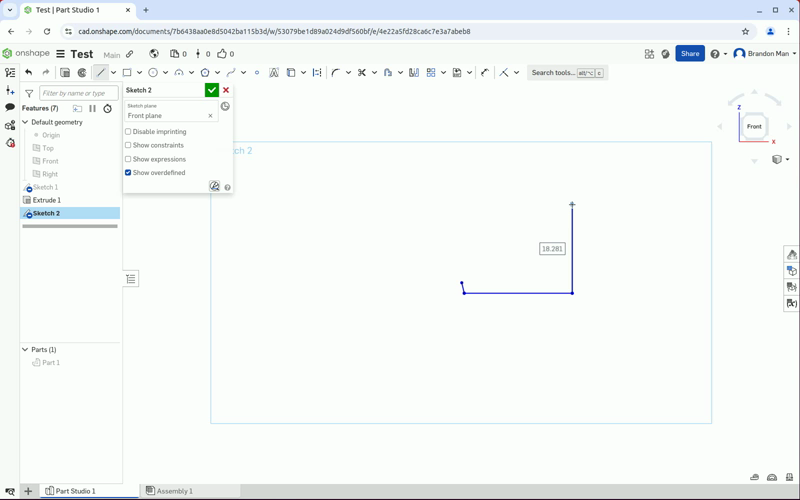
mouse_move(483, 204)
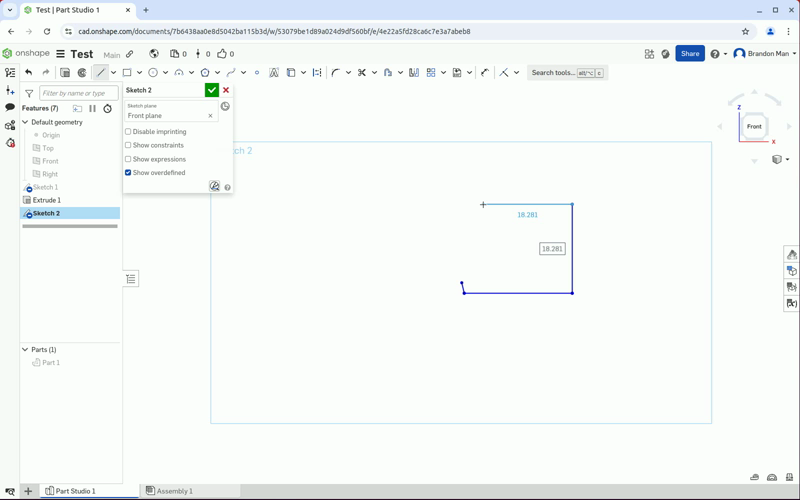
click(483, 204)
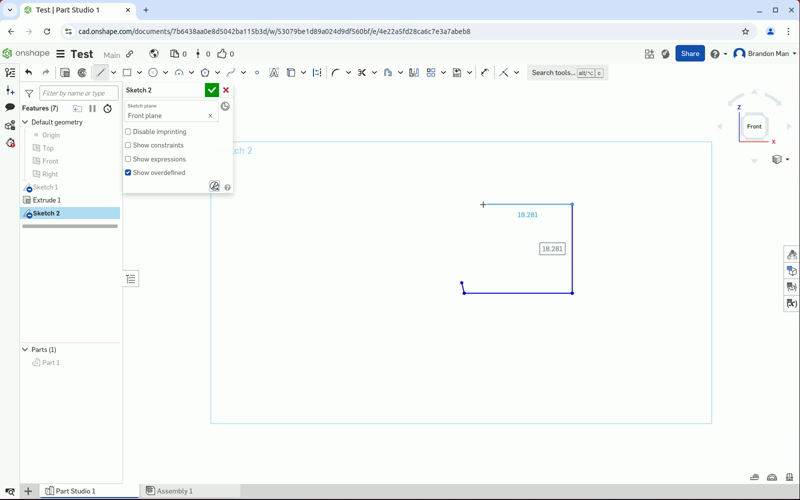
key_up(shift)
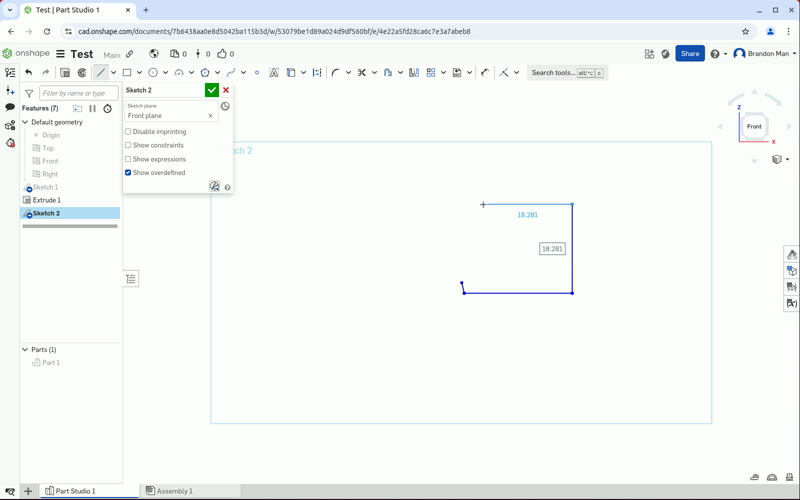
key_down(shift)
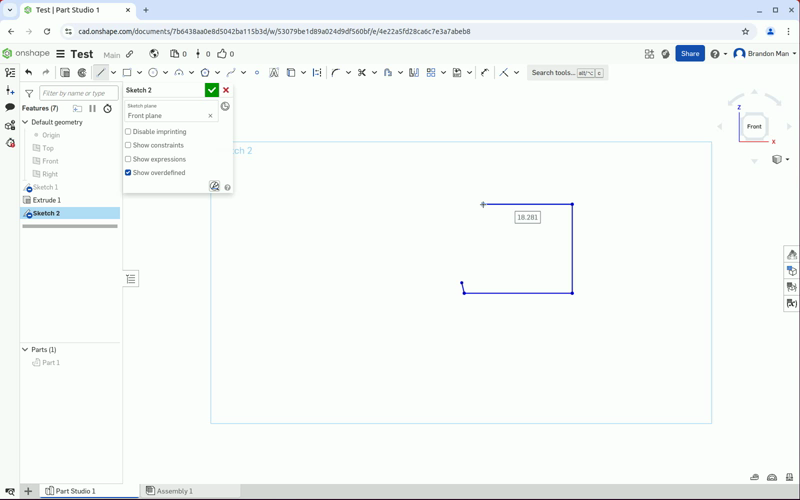
mouse_move(461, 281)
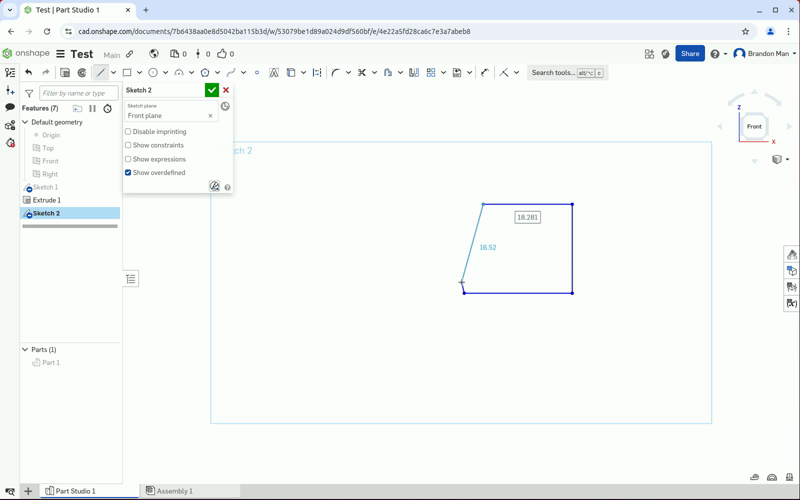
scroll(6)
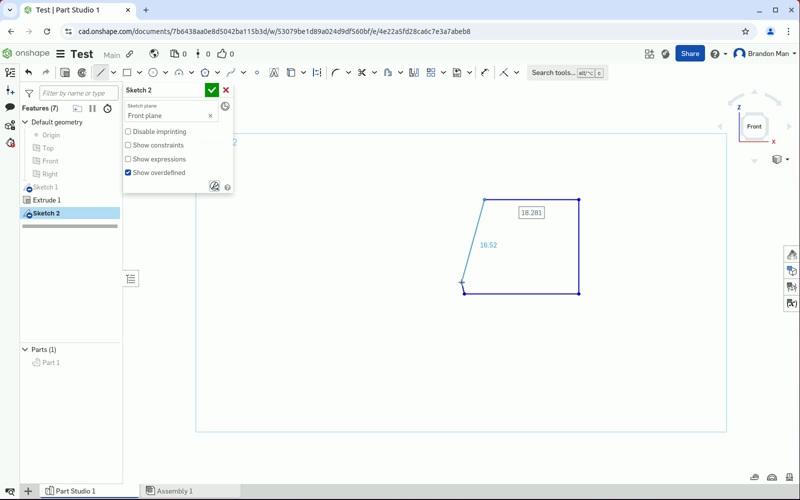
scroll(6)
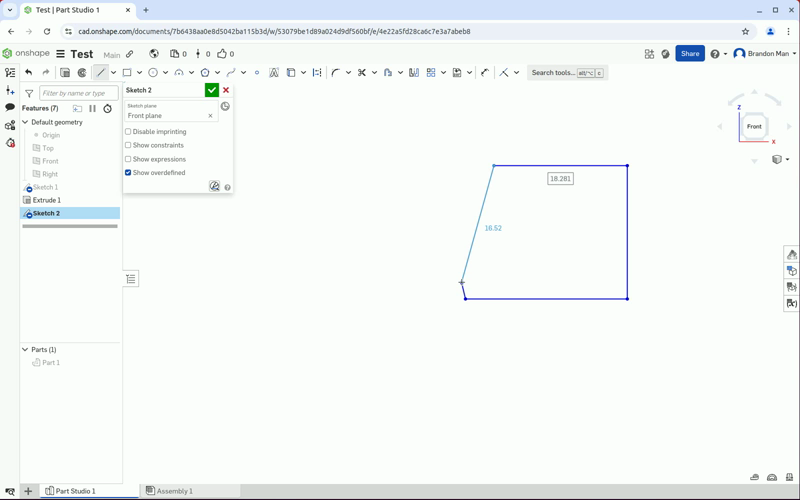
scroll(6)
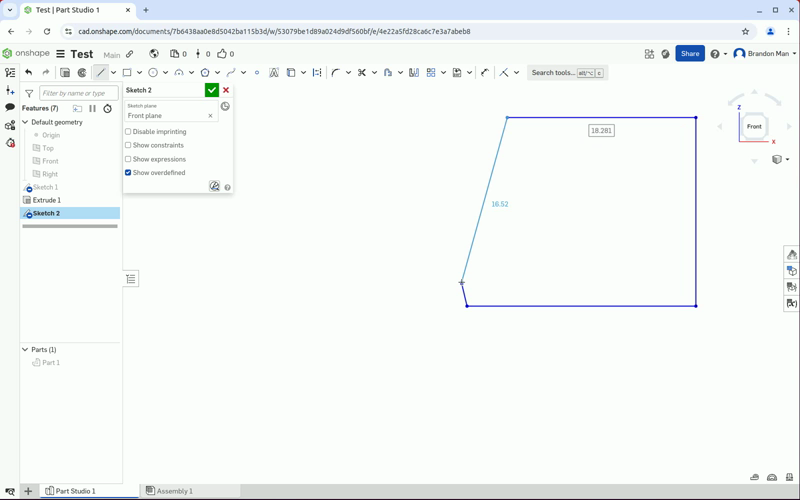
scroll(6)
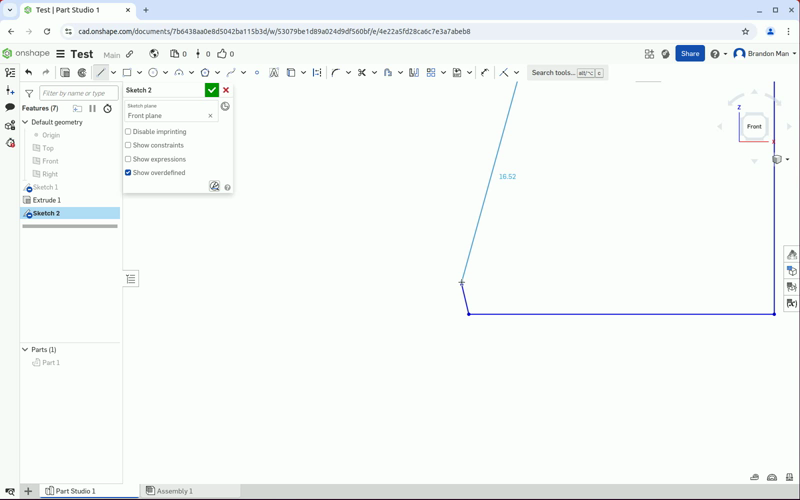
scroll(6)
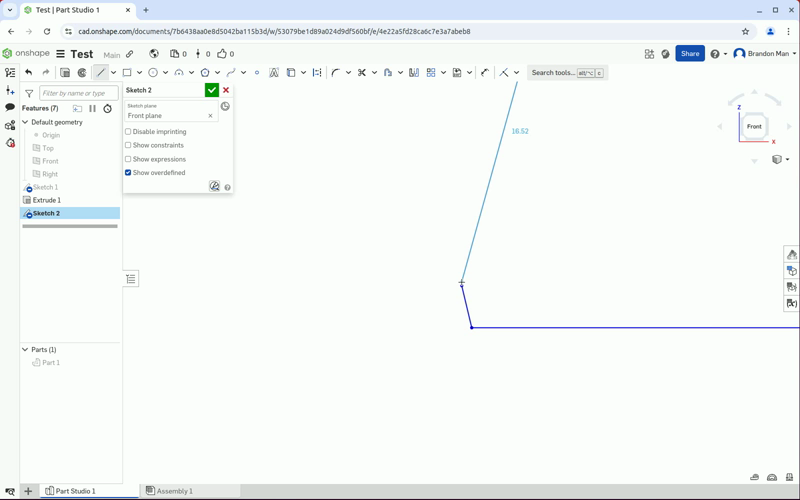
scroll(6)
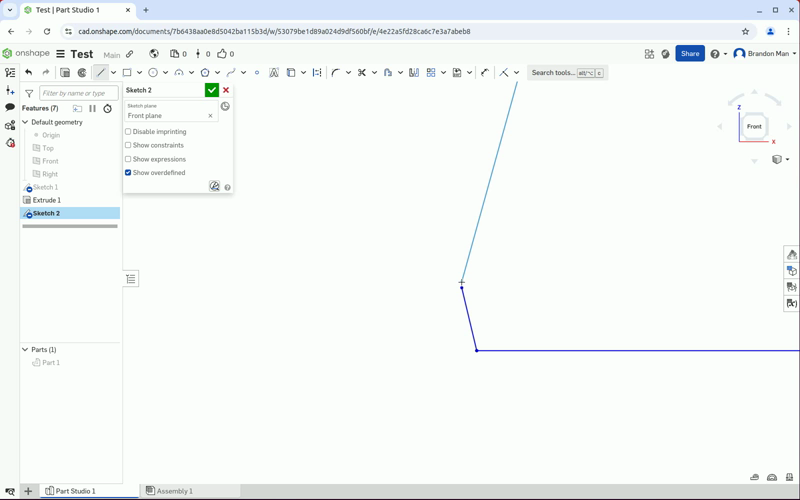
scroll(6)
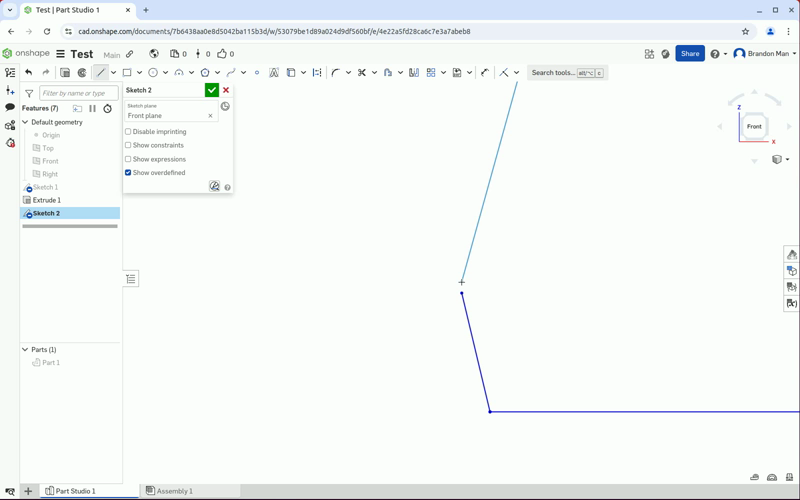
click(461, 281)
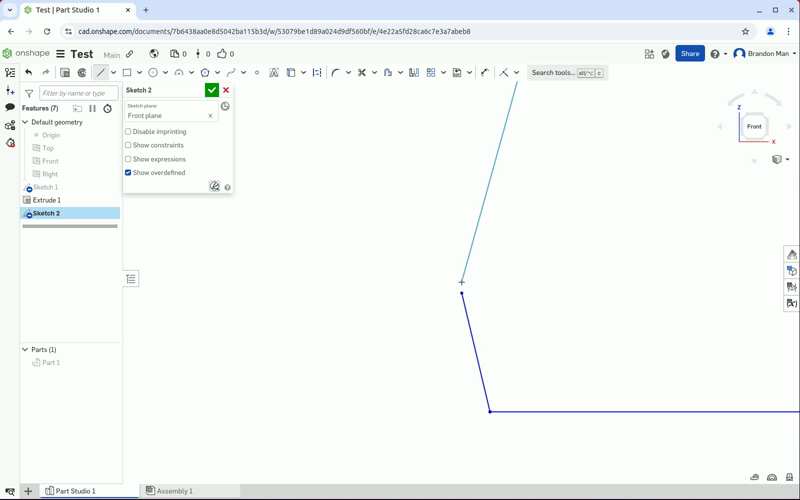
scroll(-6)
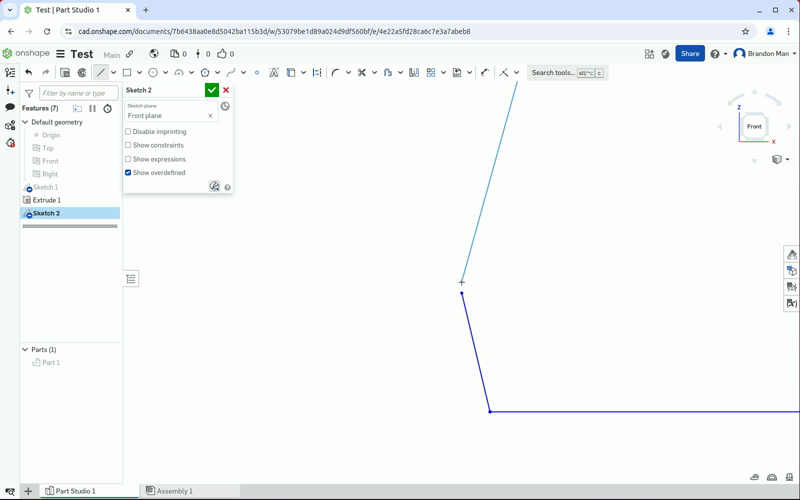
scroll(-6)
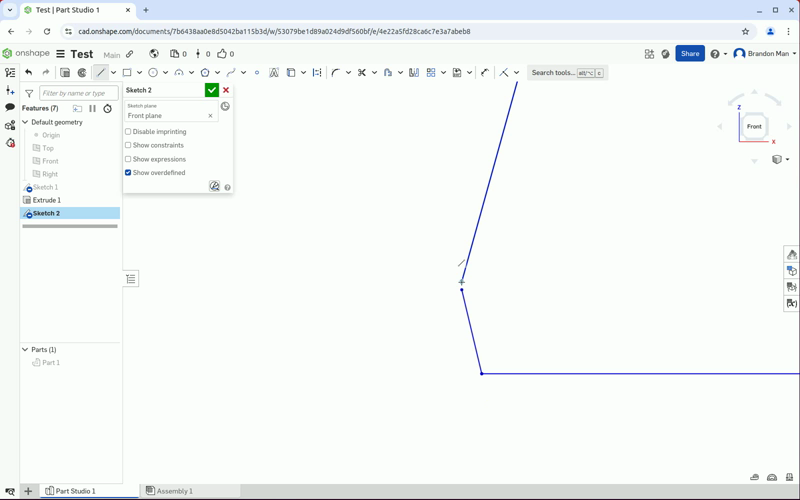
scroll(-6)
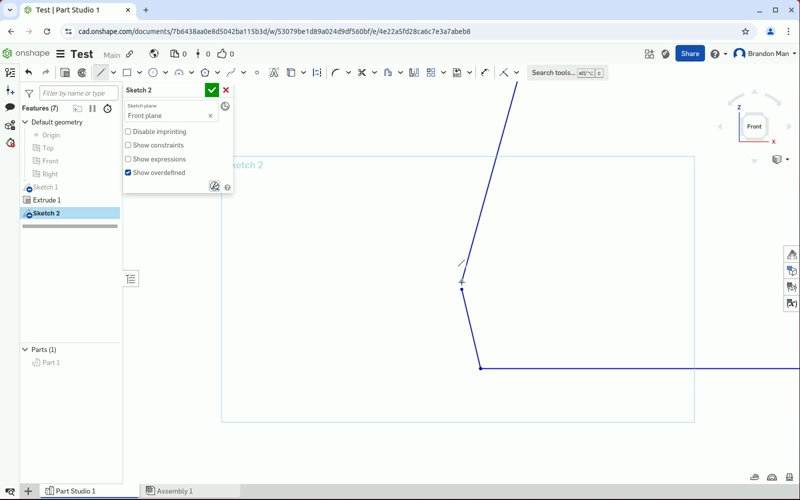
scroll(-6)
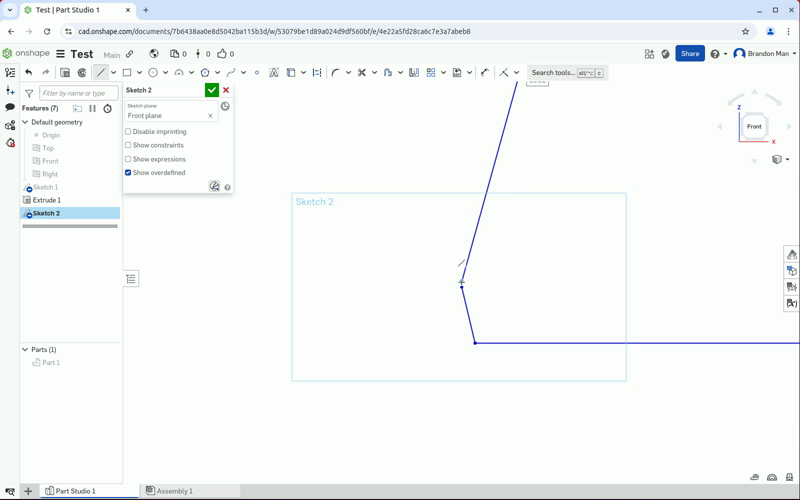
scroll(-6)
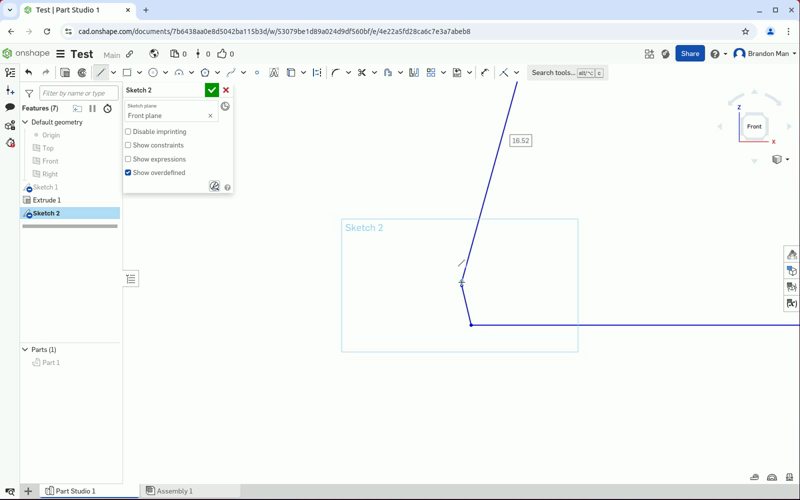
scroll(-6)
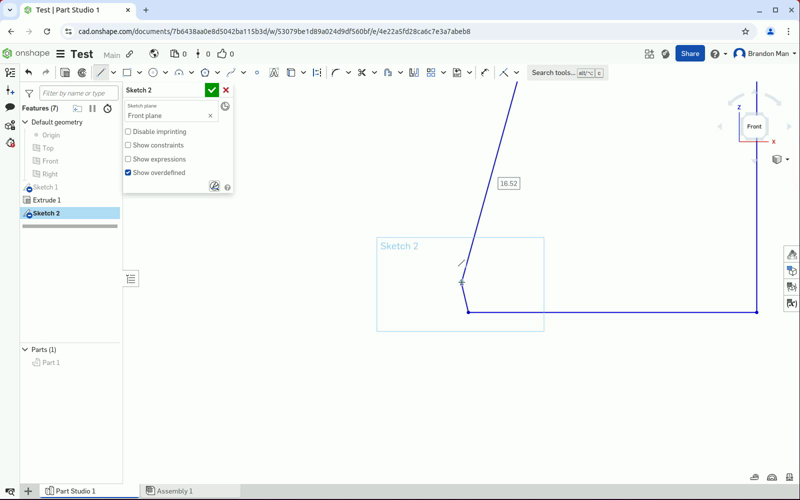
scroll(-6)
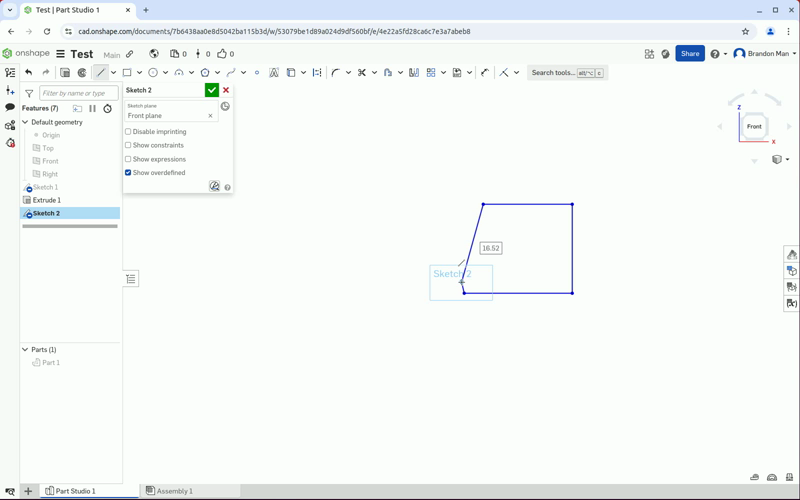
key_up(shift)
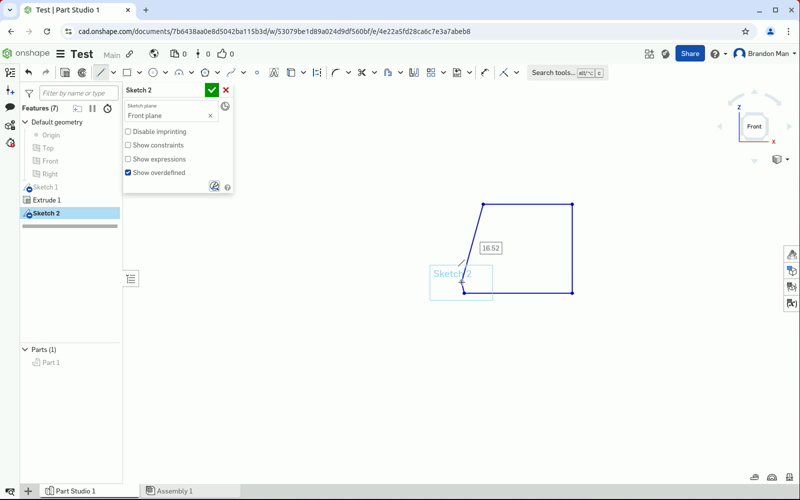
mouse_move(492, 281)
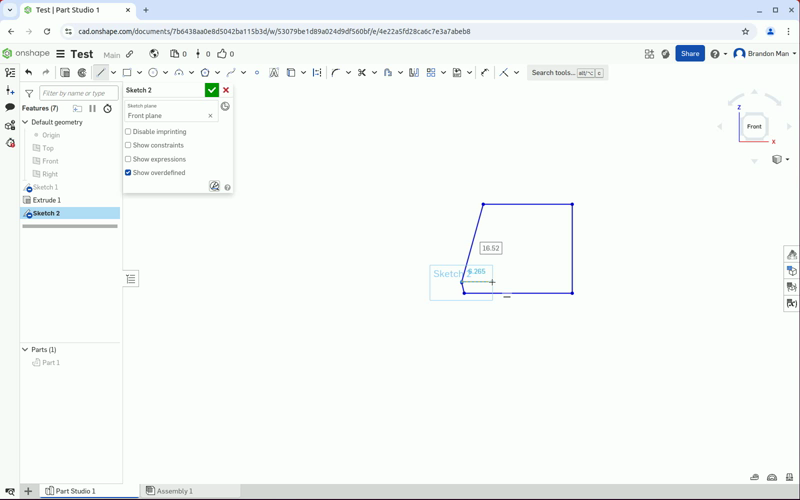
key_down(shift)
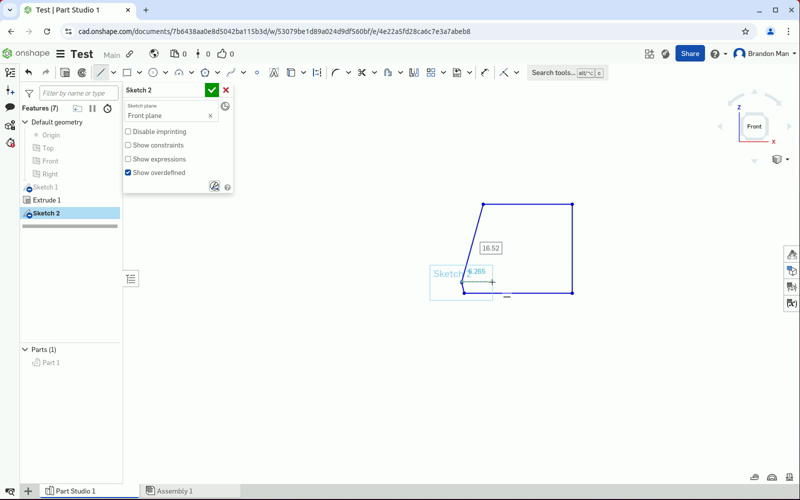
mouse_move(461, 282)
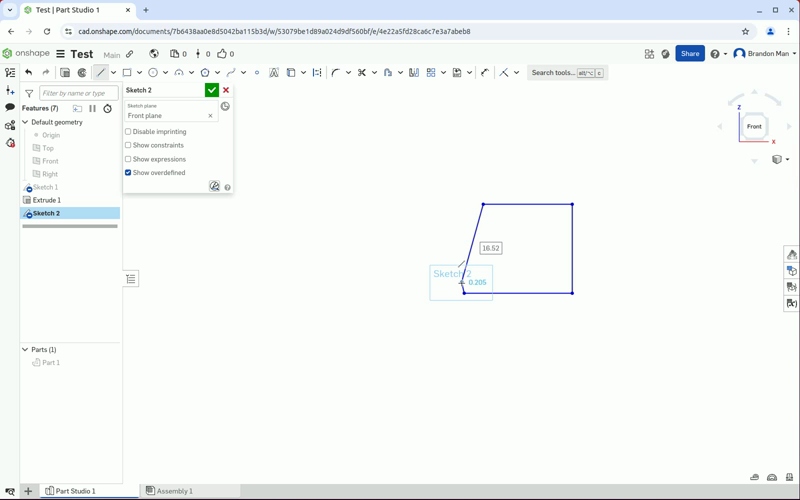
scroll(6)
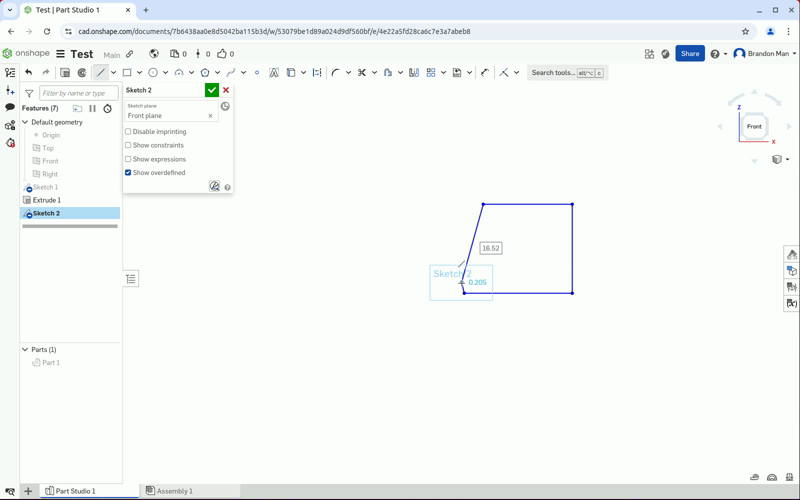
scroll(6)
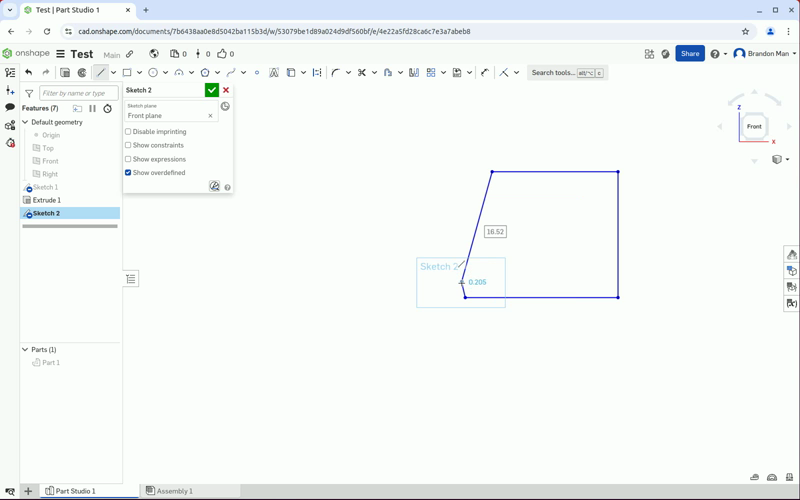
scroll(6)
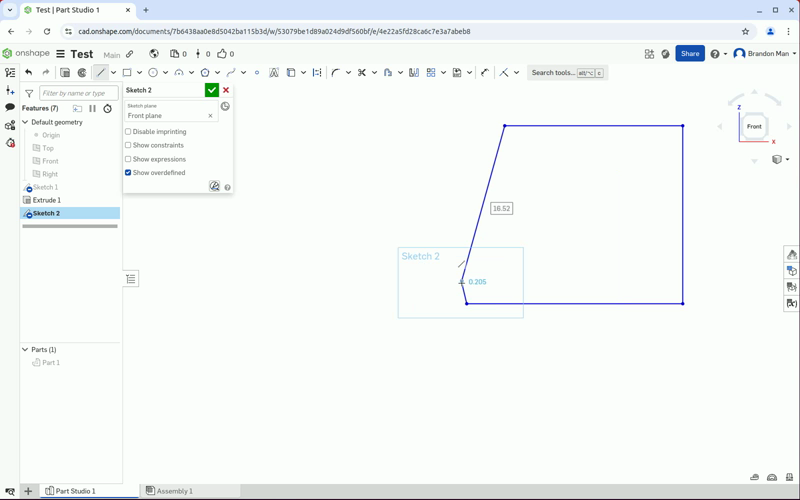
scroll(6)
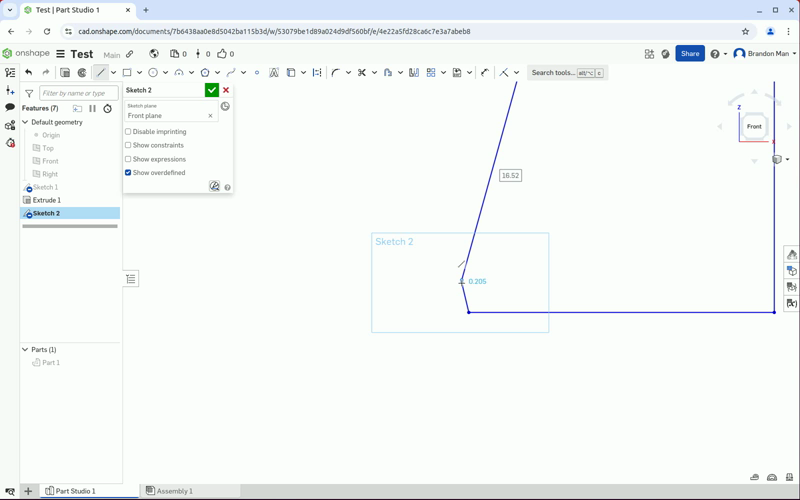
scroll(6)
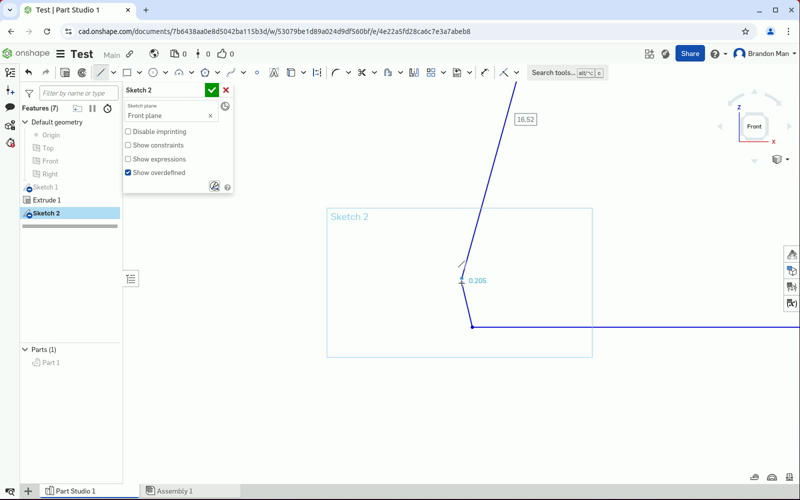
scroll(6)
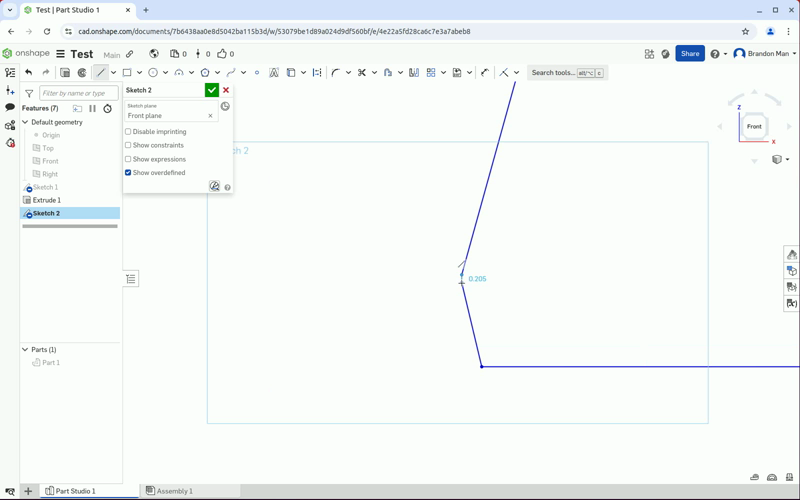
scroll(6)
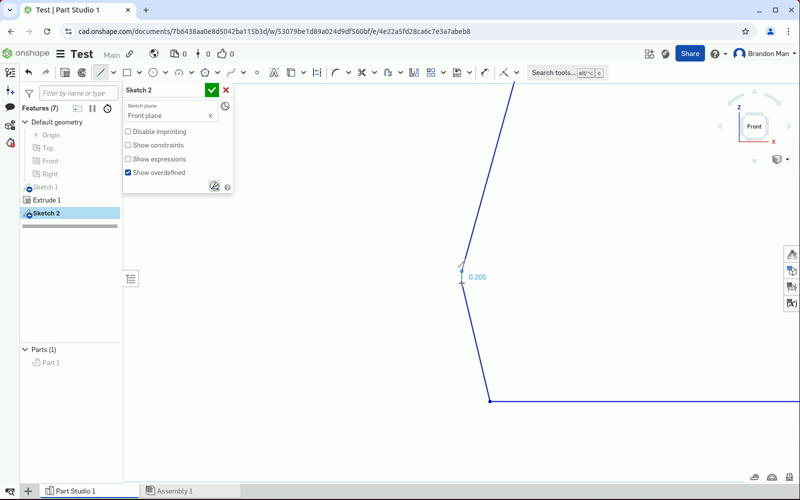
key_up(shift)
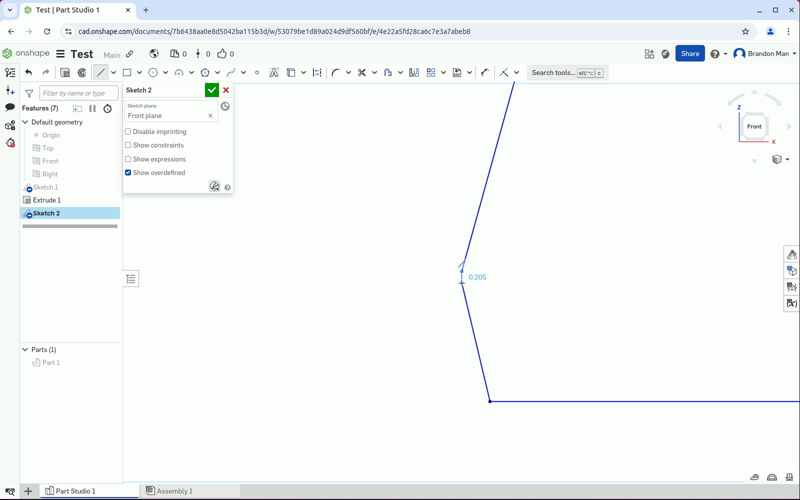
click(461, 282)
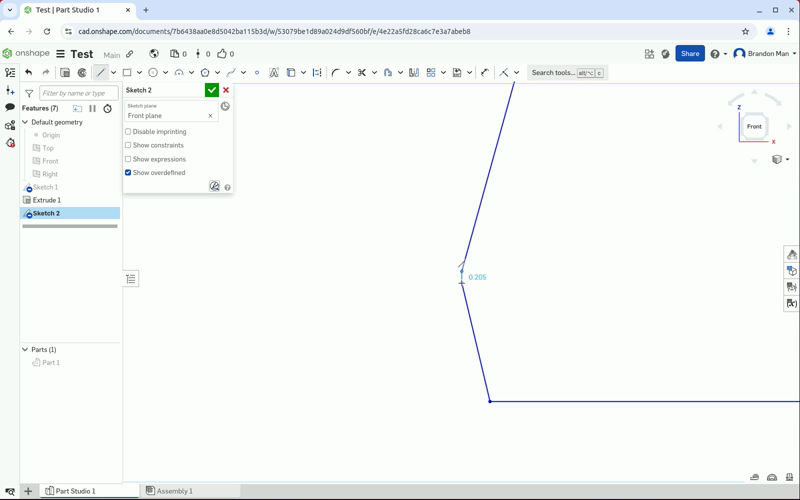
scroll(-6)
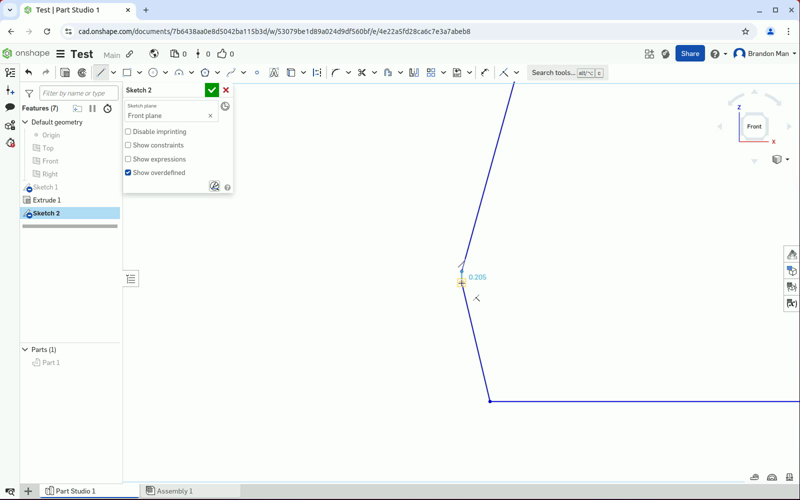
scroll(-6)
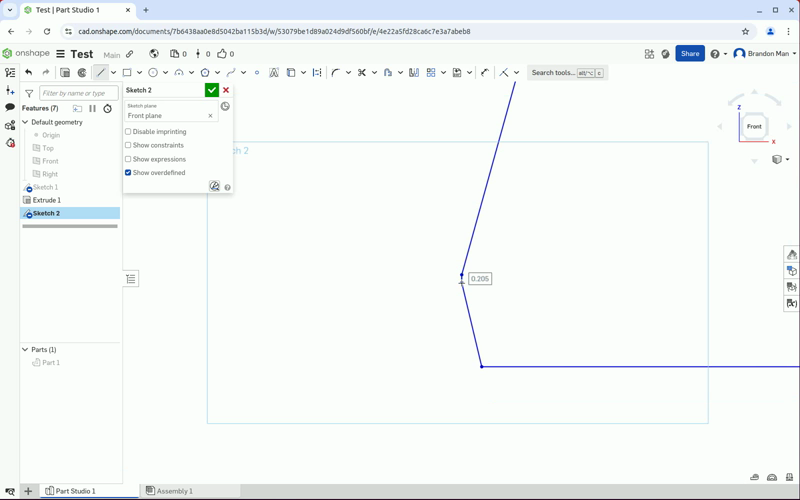
scroll(-6)
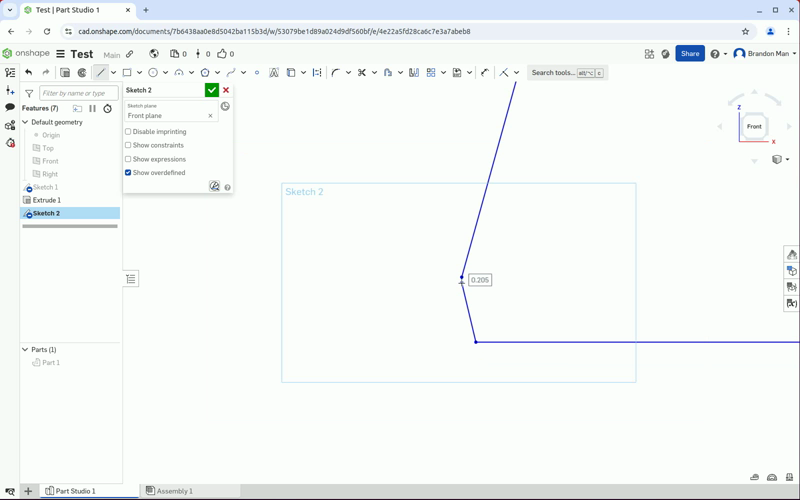
scroll(-6)
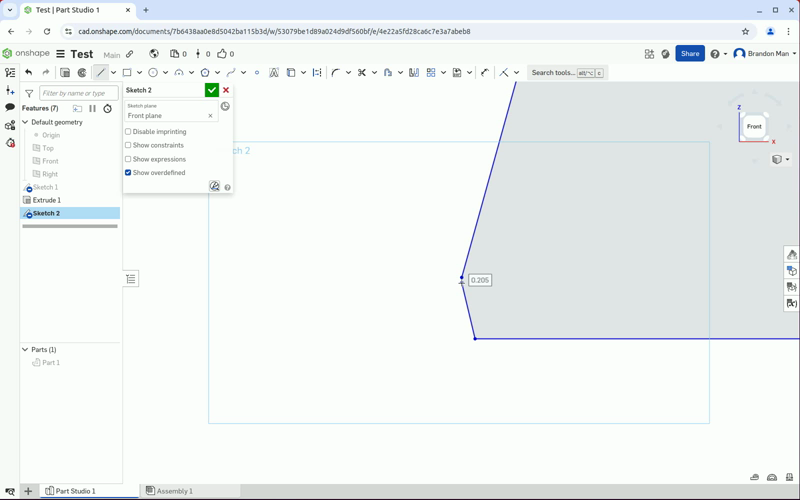
scroll(-6)
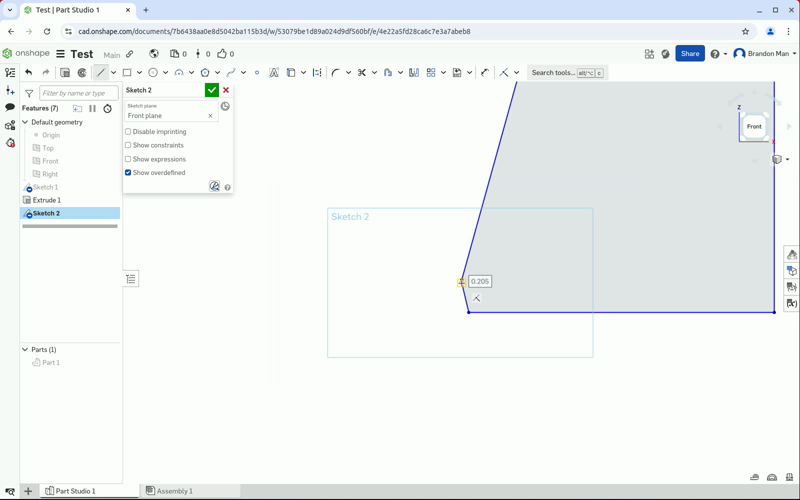
scroll(-6)
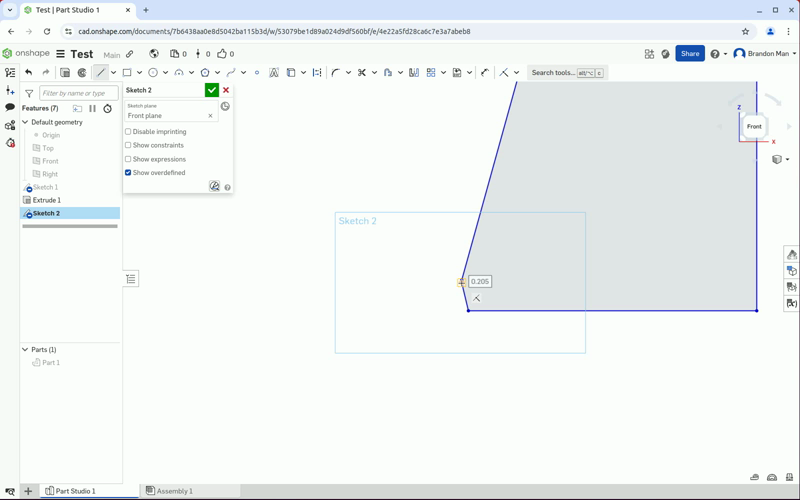
scroll(-6)
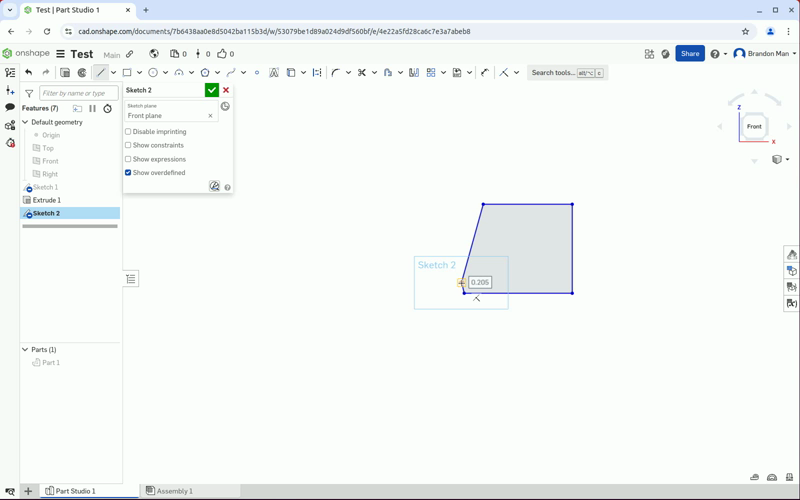
key(esc)
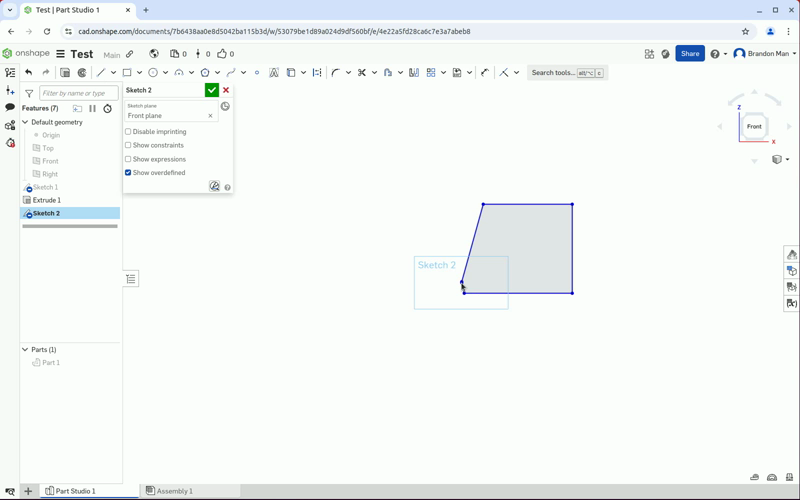
mouse_move(532, 274)
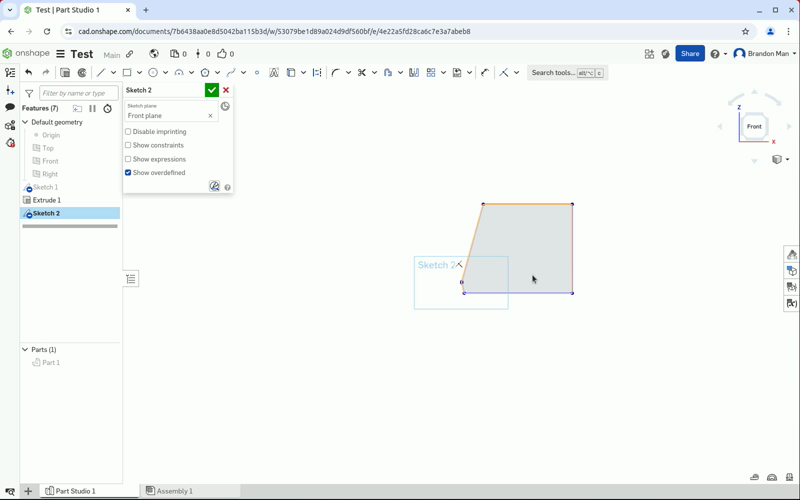
click(532, 274)
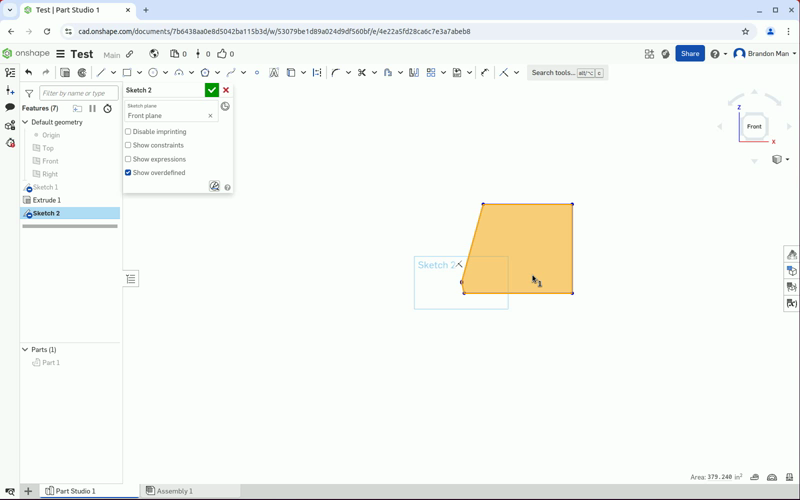
mouse_move(73, 352)
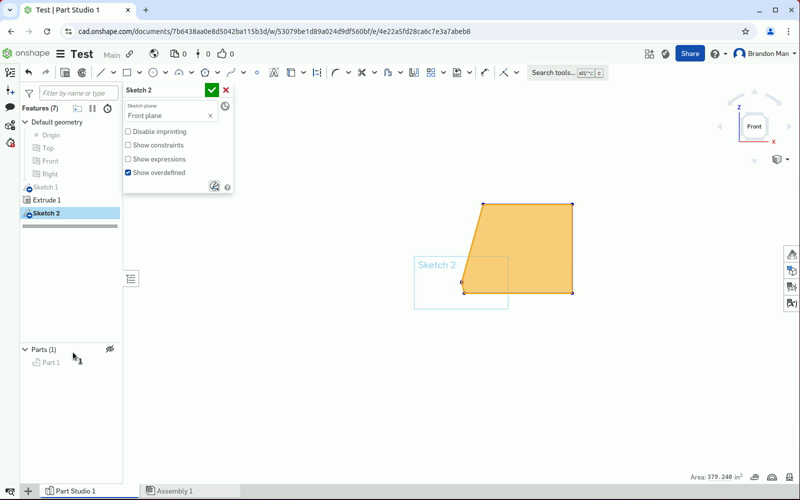
key(shift+y)
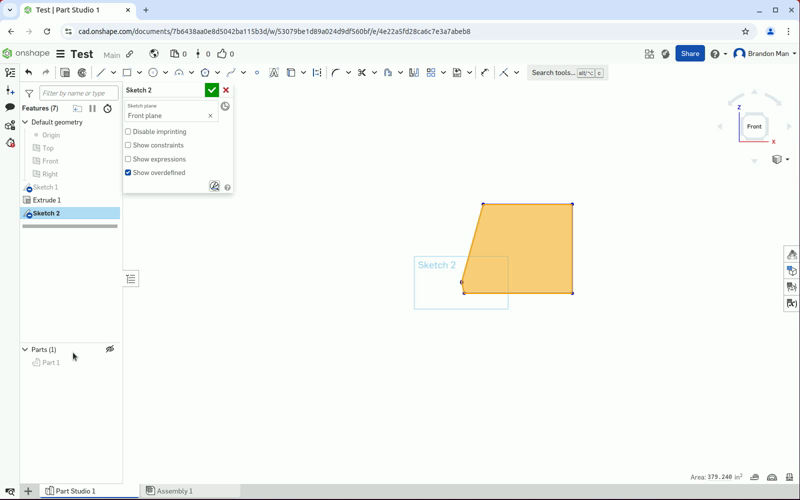
key(shift+e)
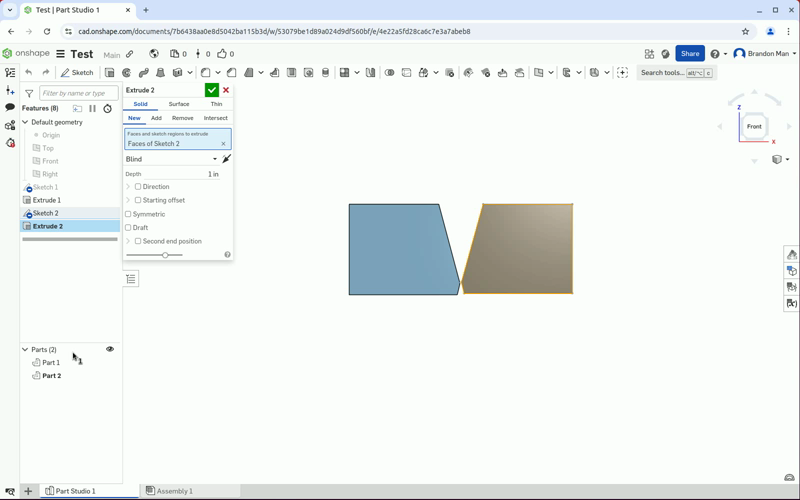
mouse_move(143, 106)
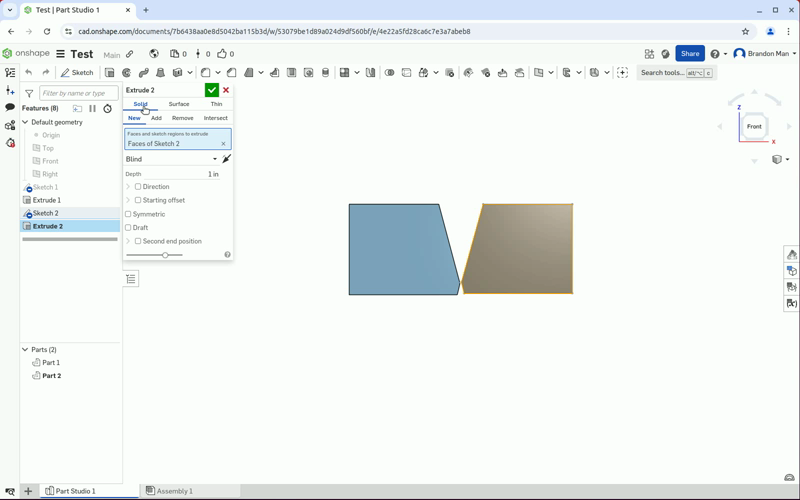
click(143, 106)
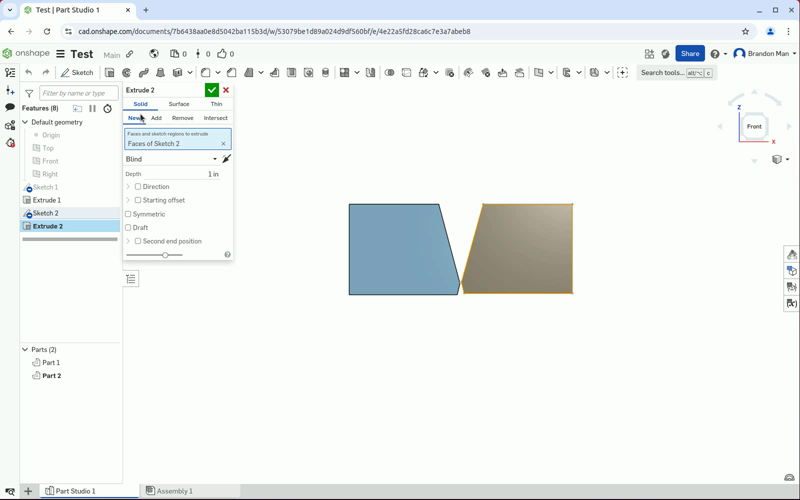
mouse_move(137, 120)
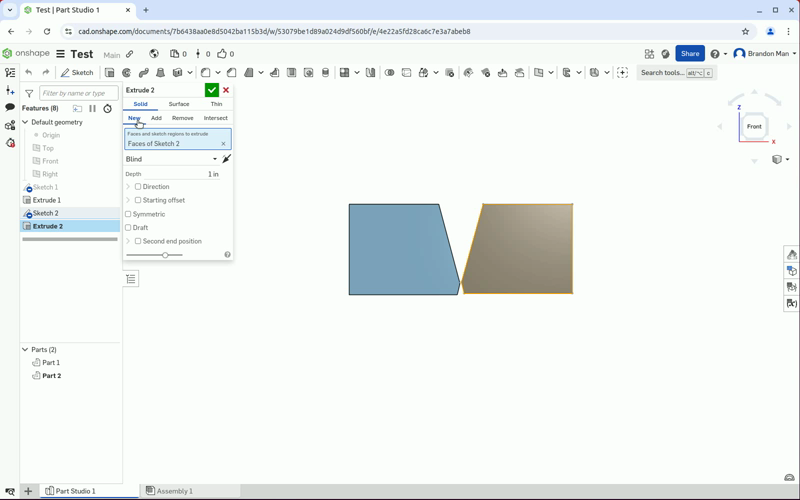
click(137, 120)
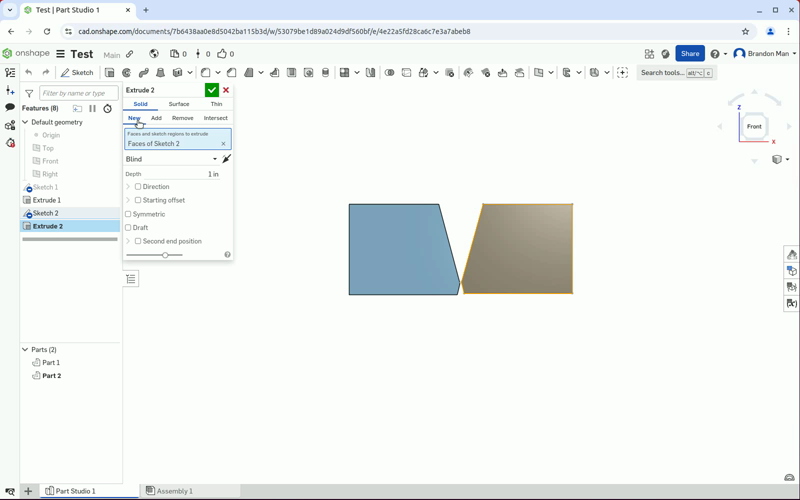
key(tab, 4)
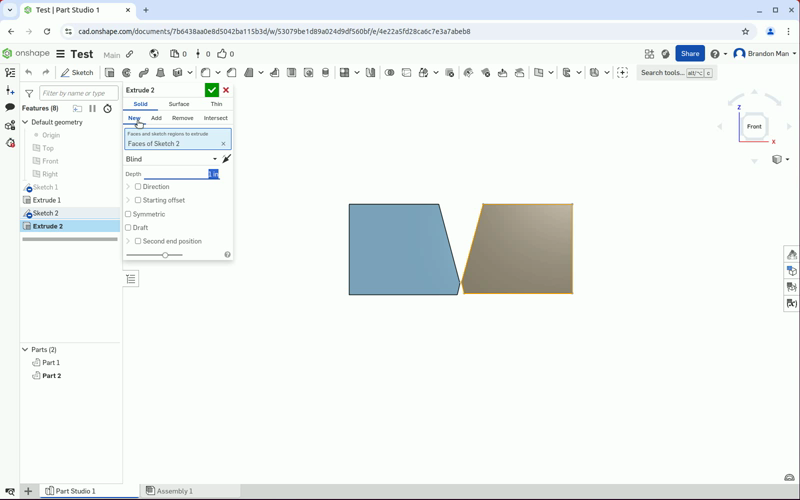
text(23.108)
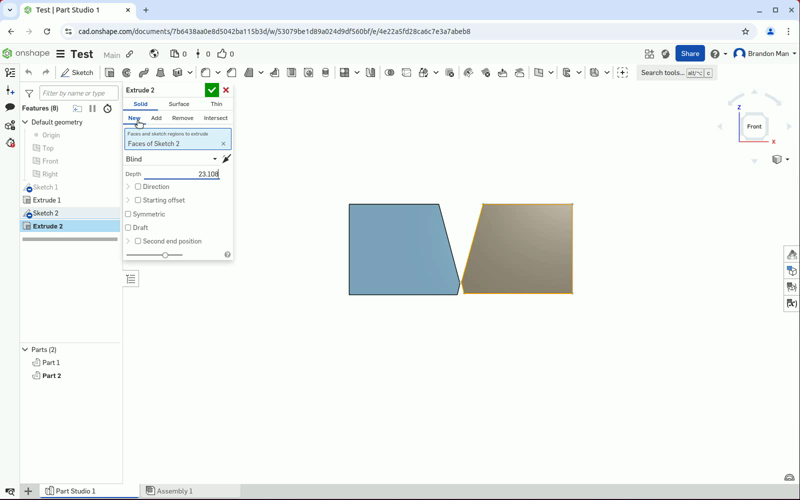
key(enter)
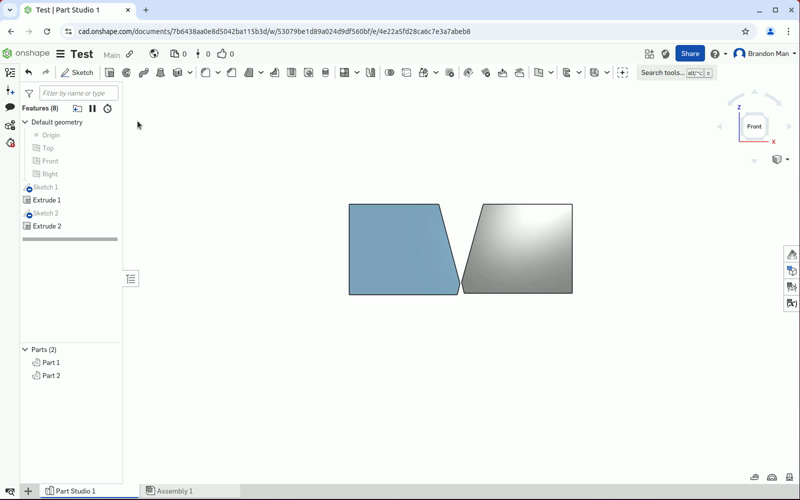
key(shift+h)
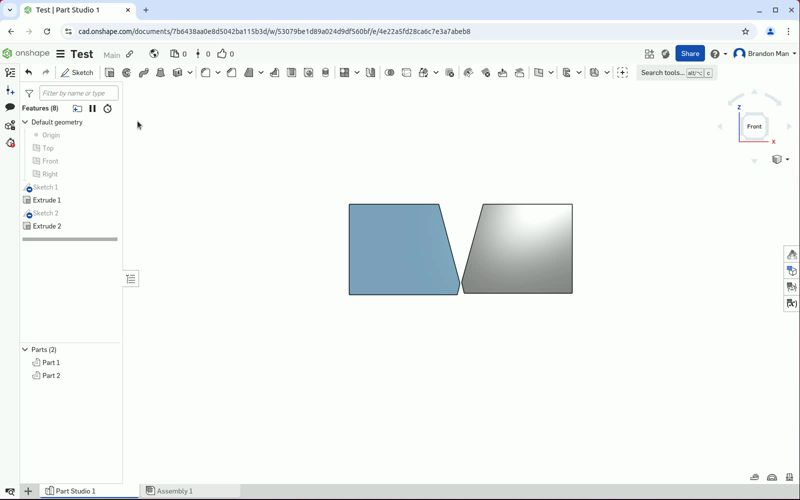
key(shift+h)
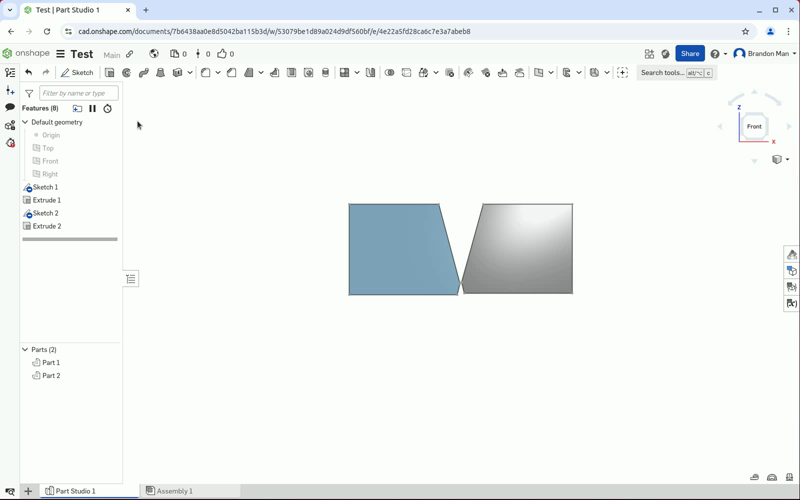
key(shift+7)
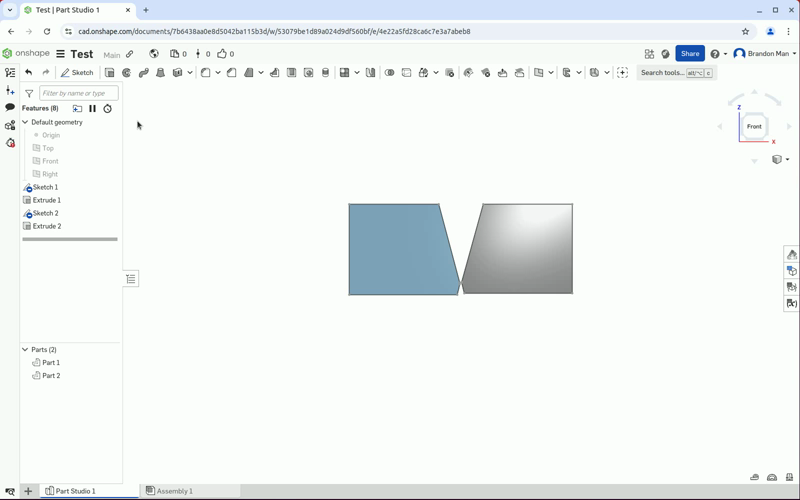
key(left, 2)
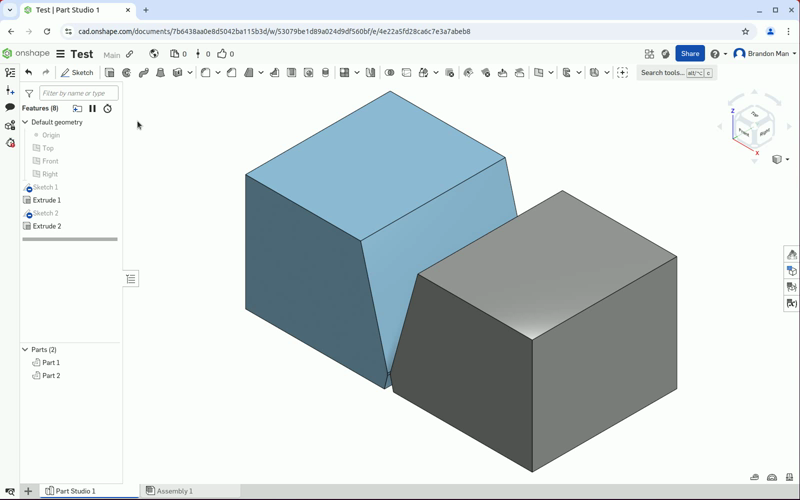
key(down, 2)
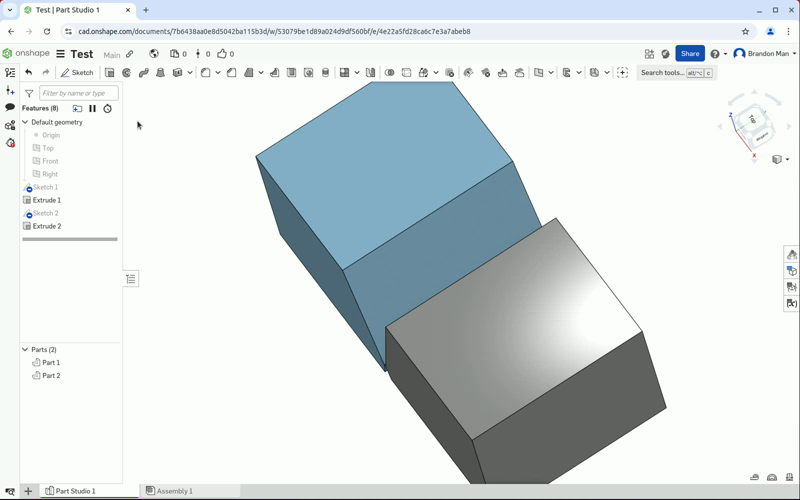
key(up, 2)
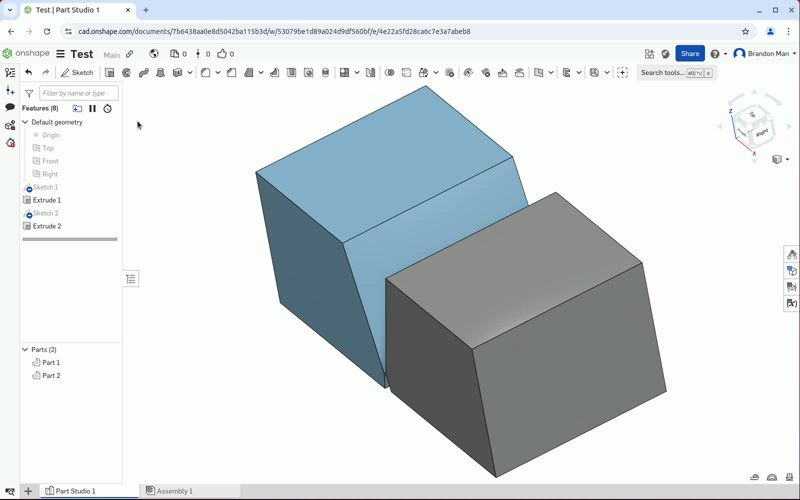
key(right, 2)
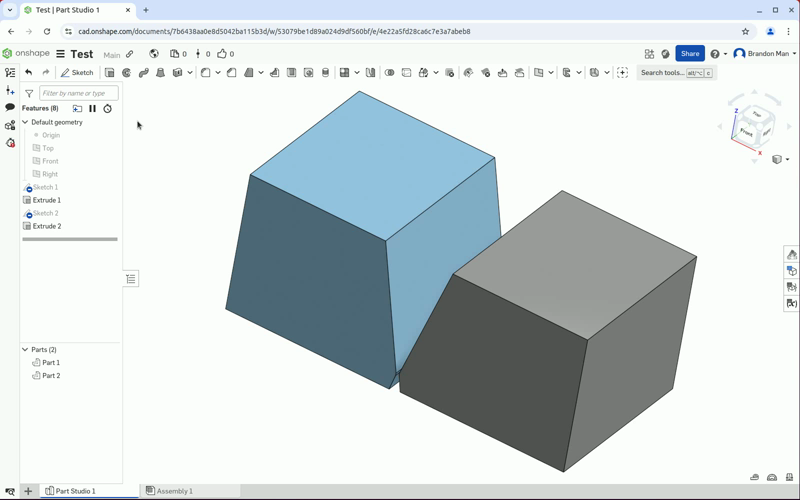
mouse_move(73, 189)
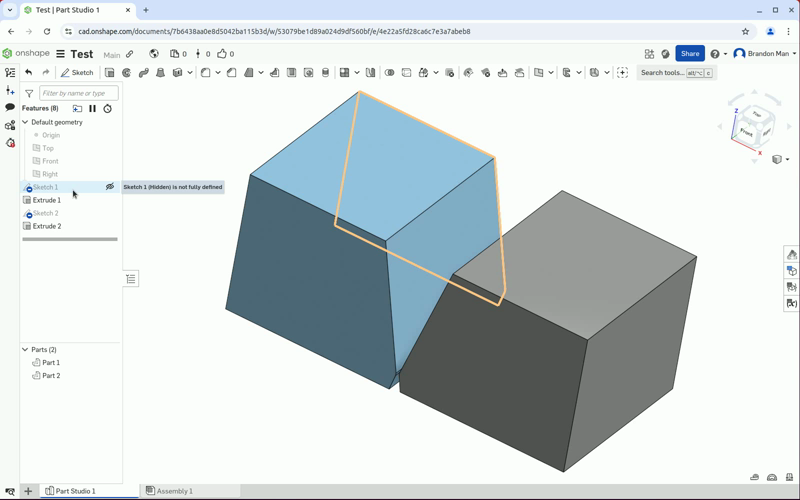
click(73, 189)